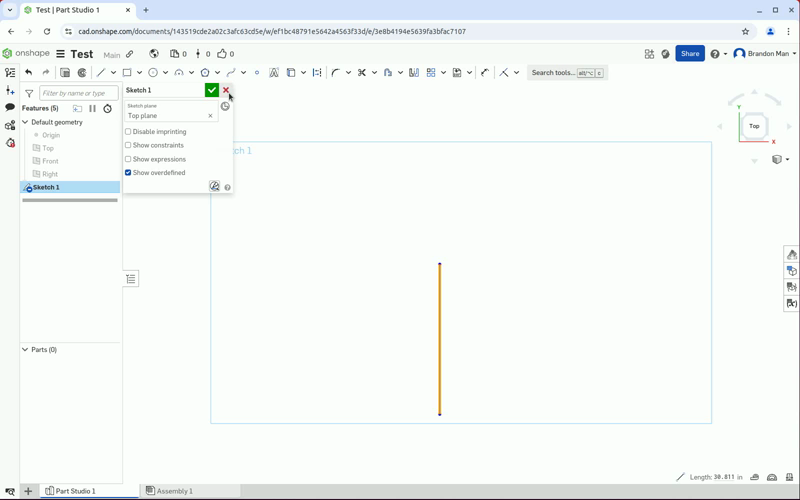
key(shift+h)
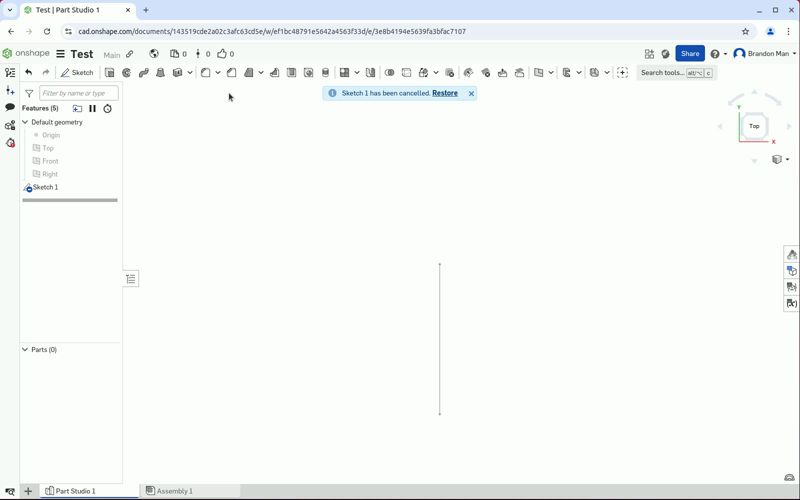
mouse_move(73, 352)
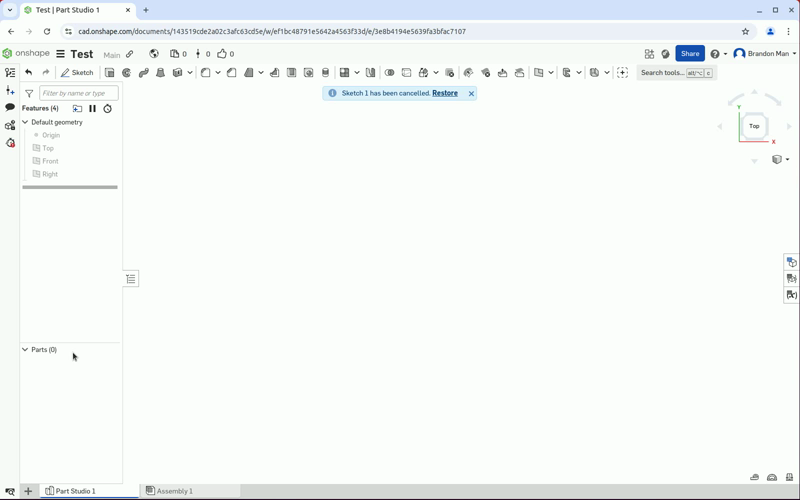
key(y)
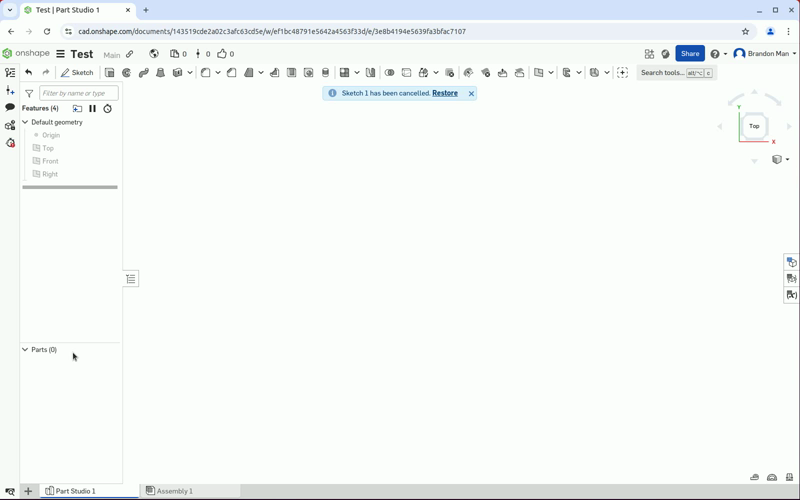
key(shift+p)
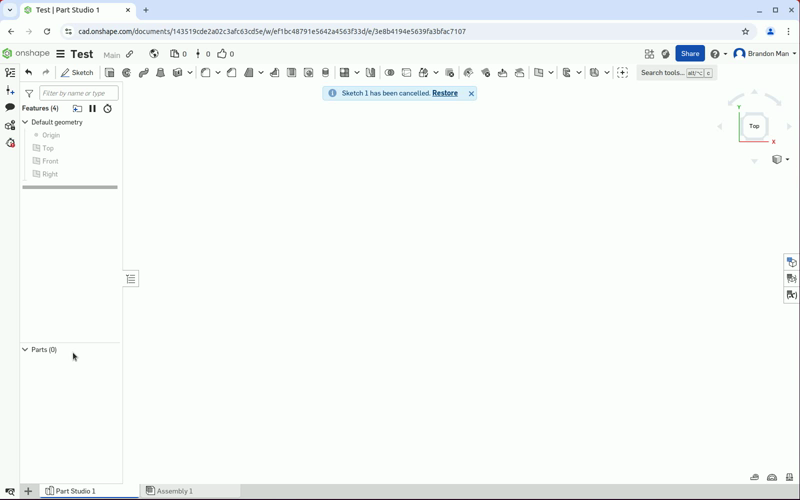
key(space)
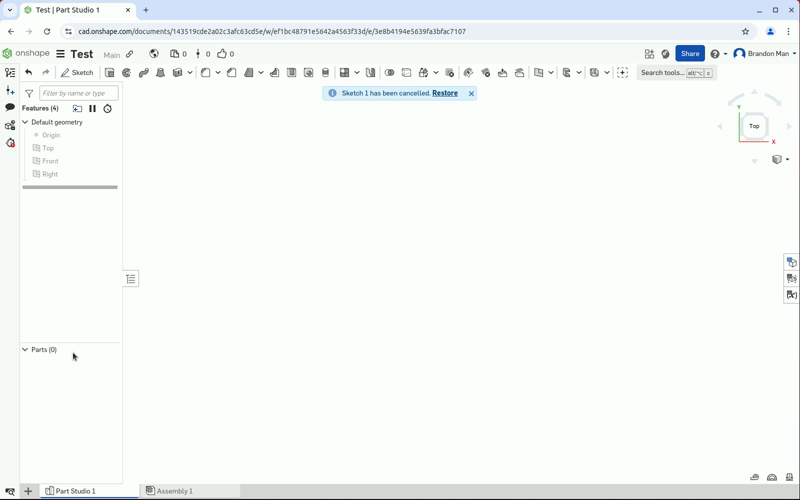
key_down(shift)
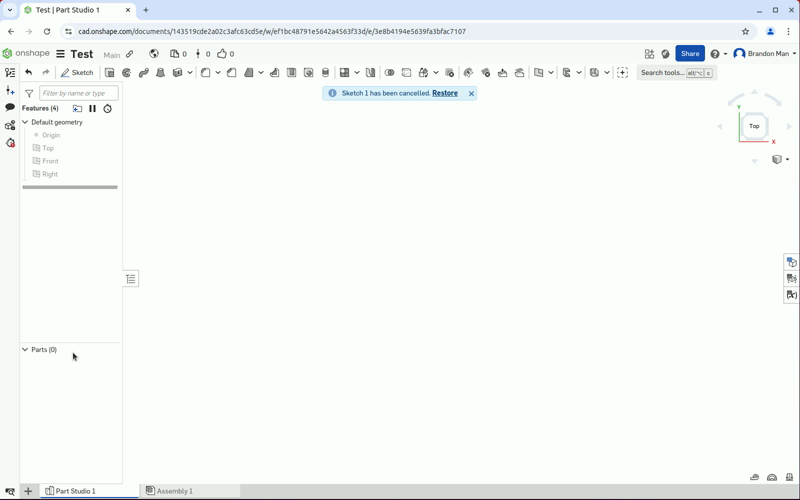
key(up)
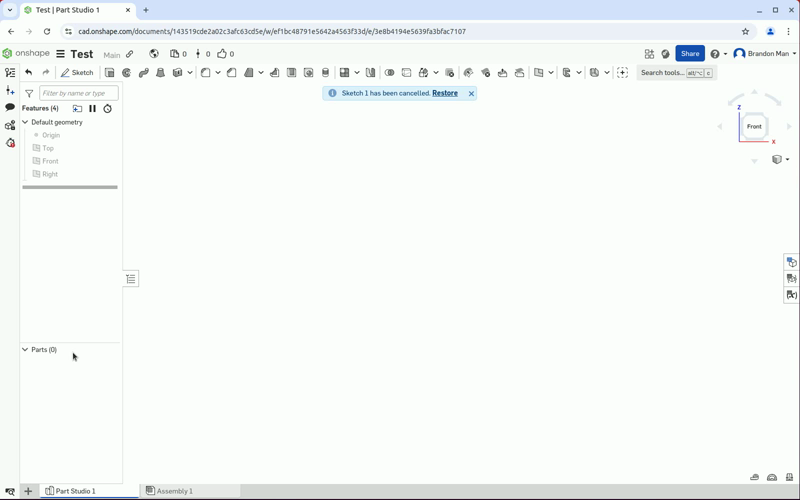
key_up(shift)
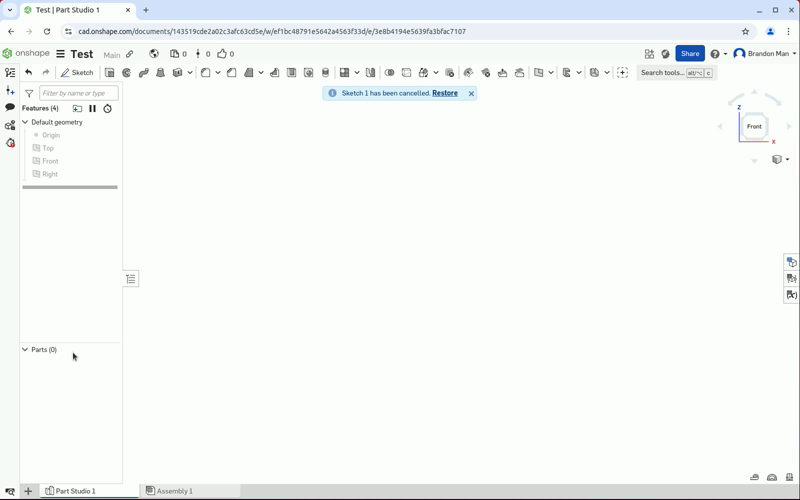
mouse_move(73, 352)
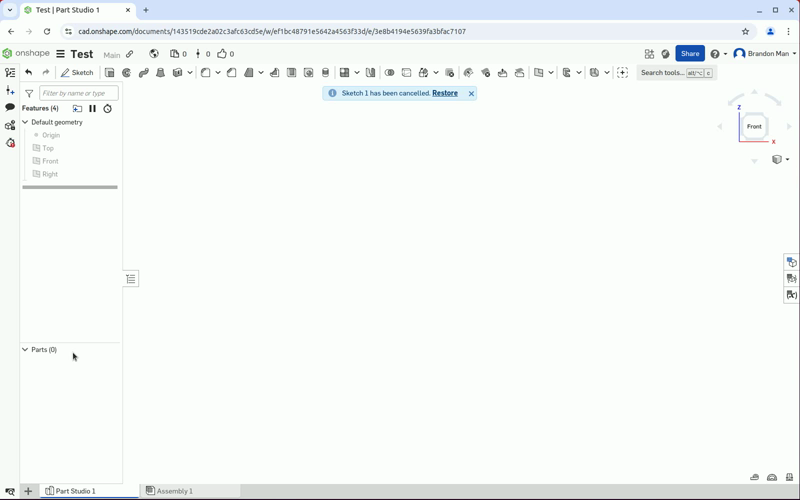
key(shift+y)
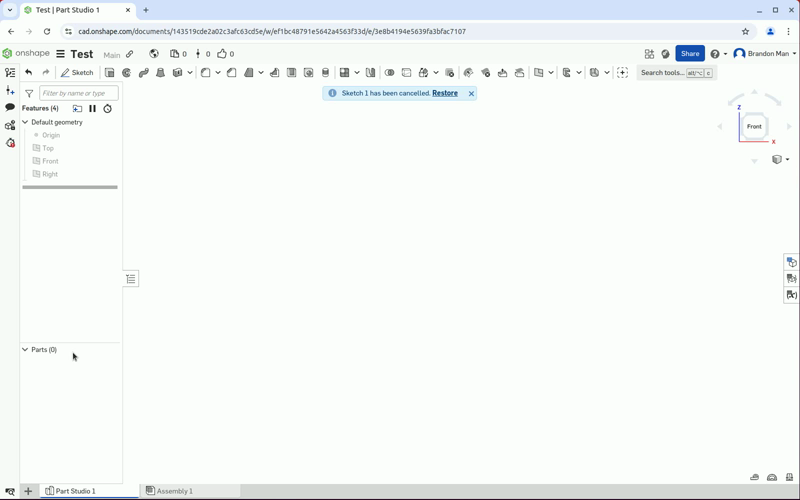
key(shift+s)
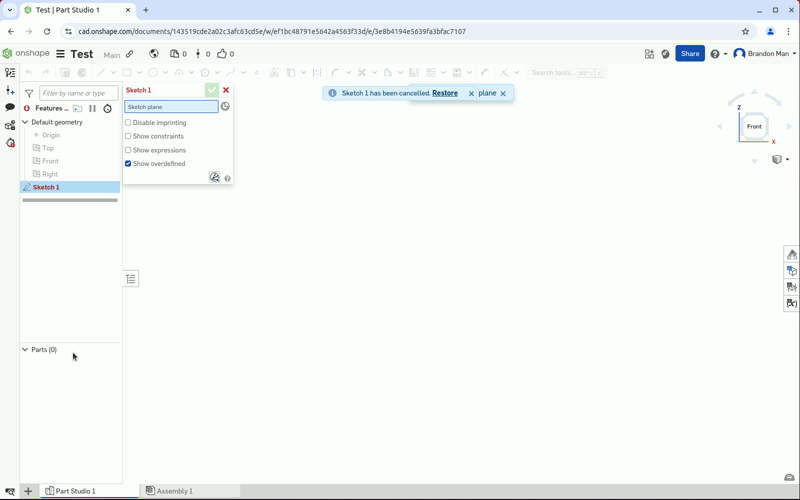
mouse_move(73, 163)
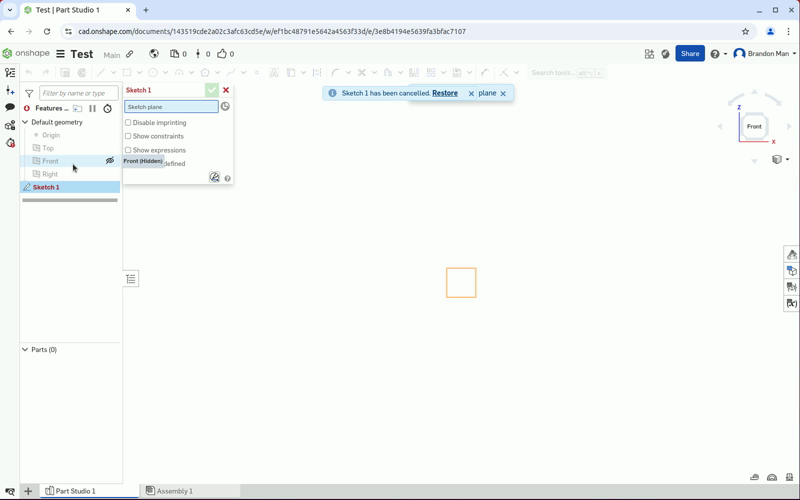
click(73, 163)
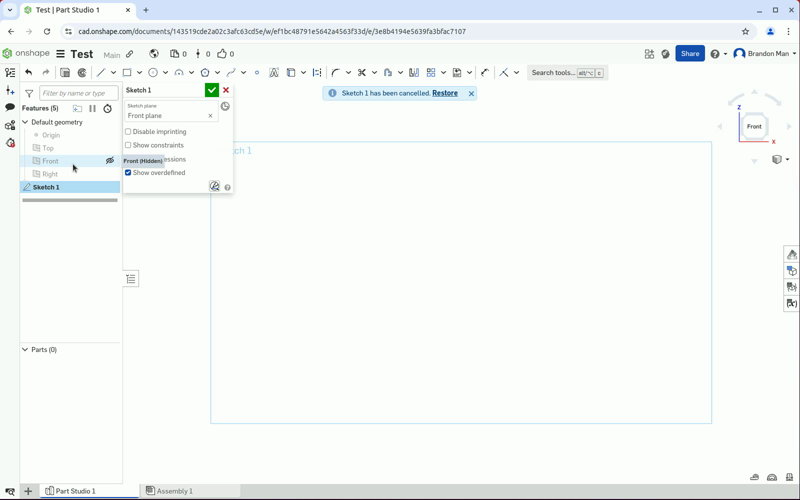
mouse_move(73, 352)
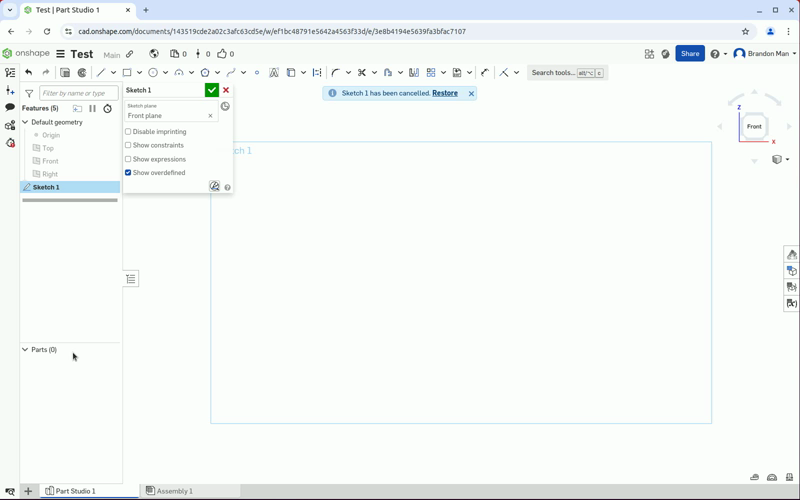
key(y)
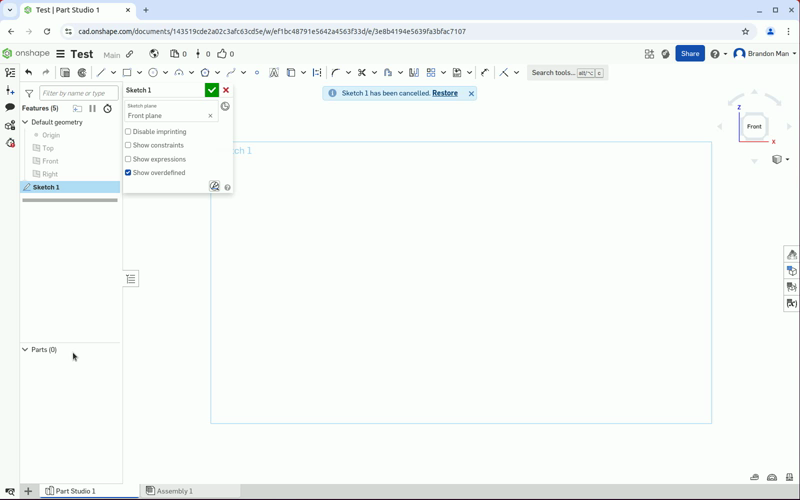
key(a)
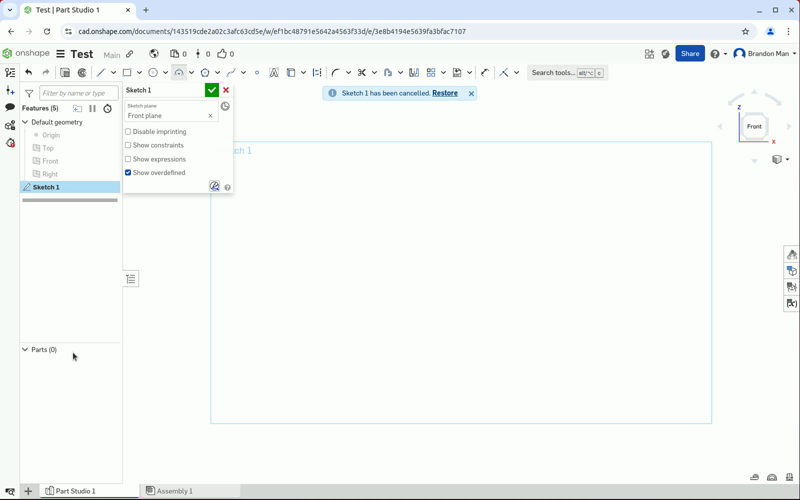
key_down(shift)
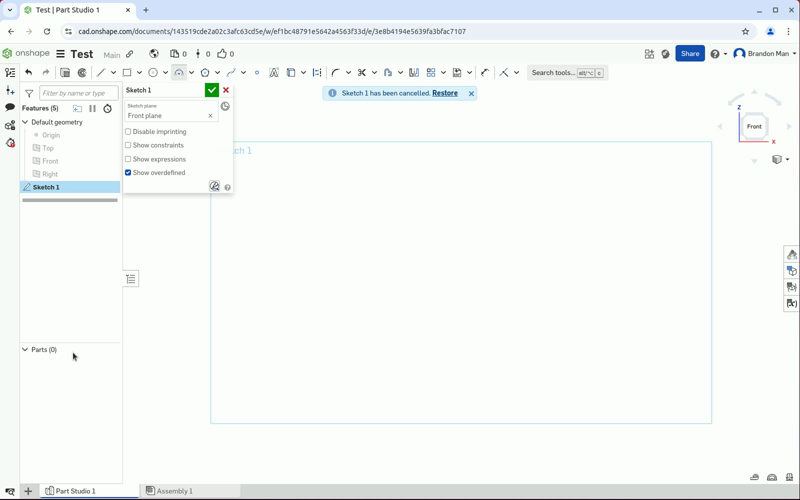
mouse_move(372, 207)
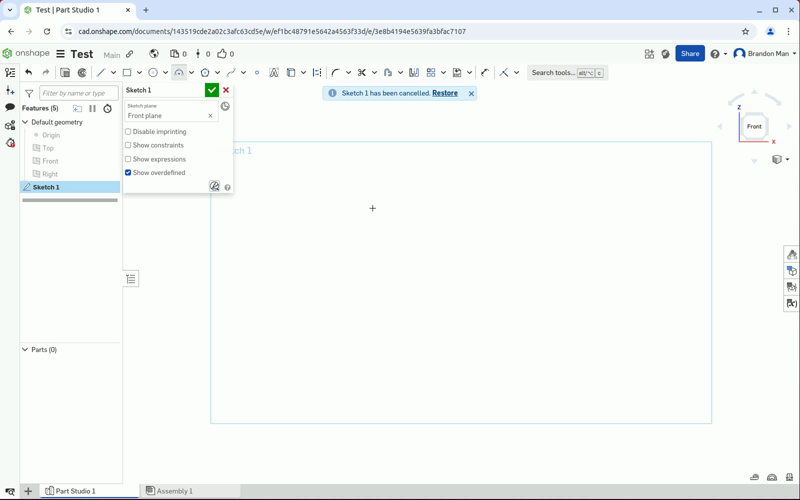
click(372, 207)
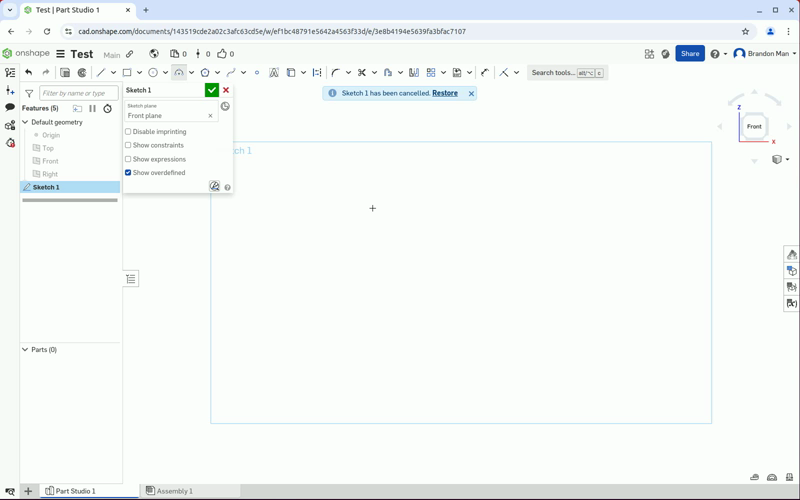
key_up(shift)
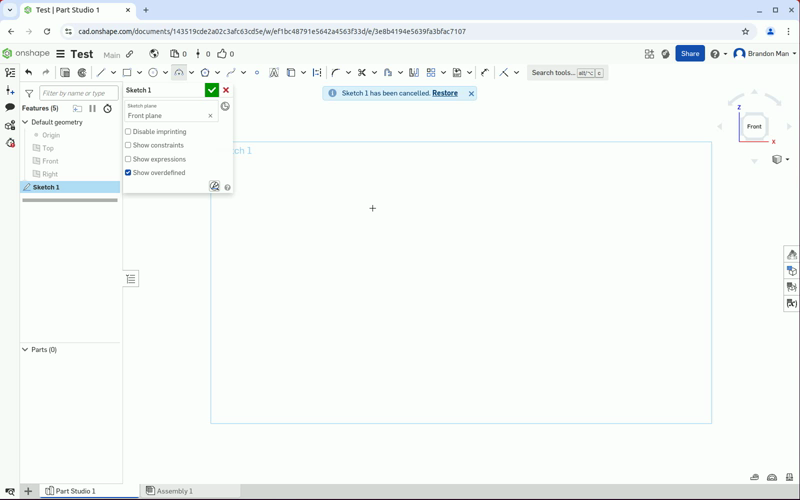
key_down(shift)
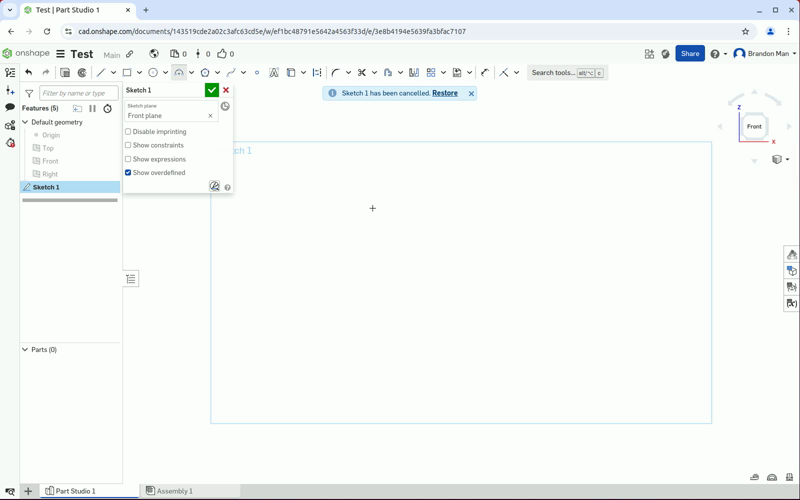
mouse_move(435, 207)
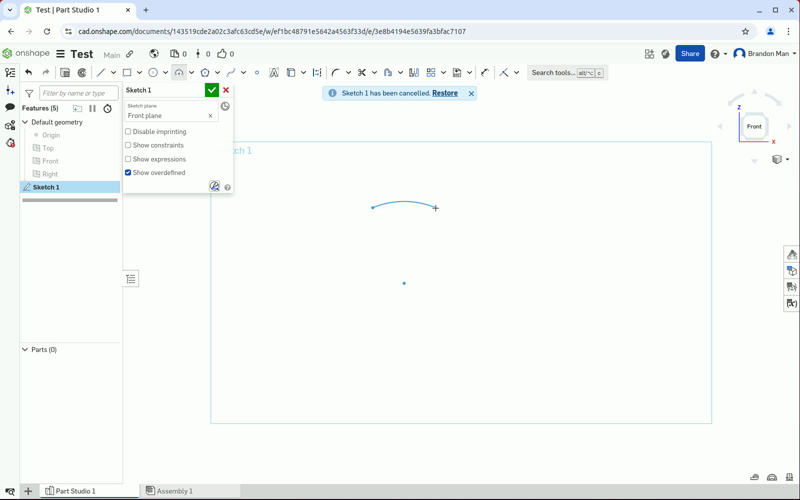
click(435, 207)
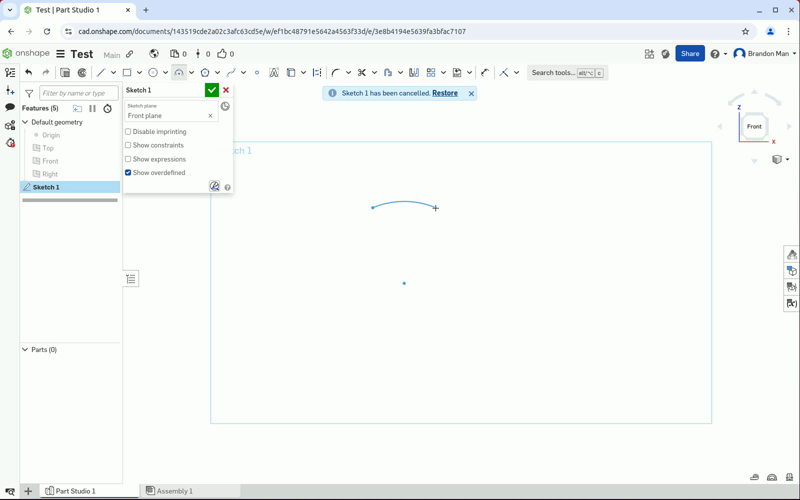
mouse_move(404, 239)
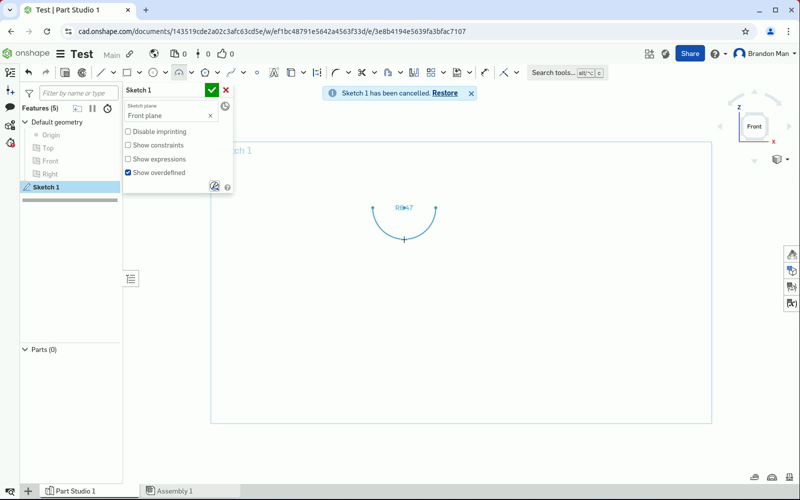
click(404, 239)
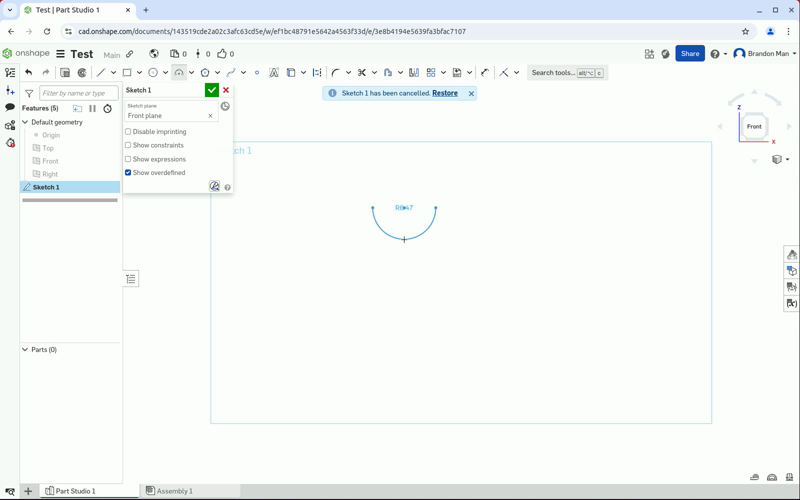
key_up(shift)
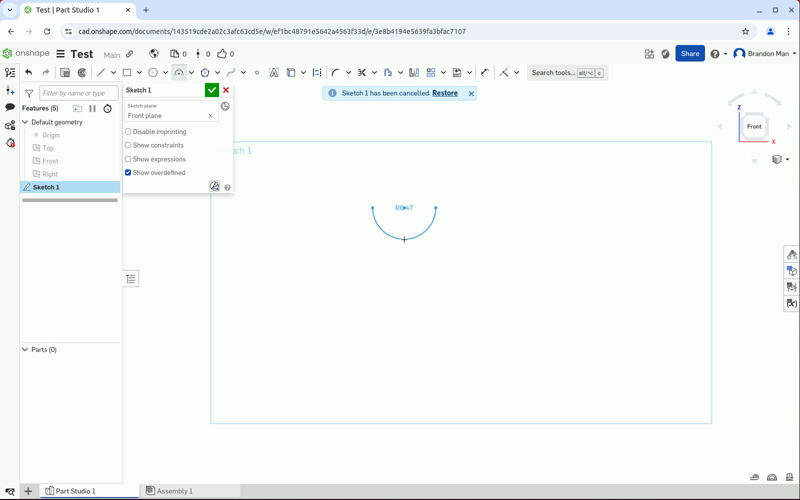
key(esc)
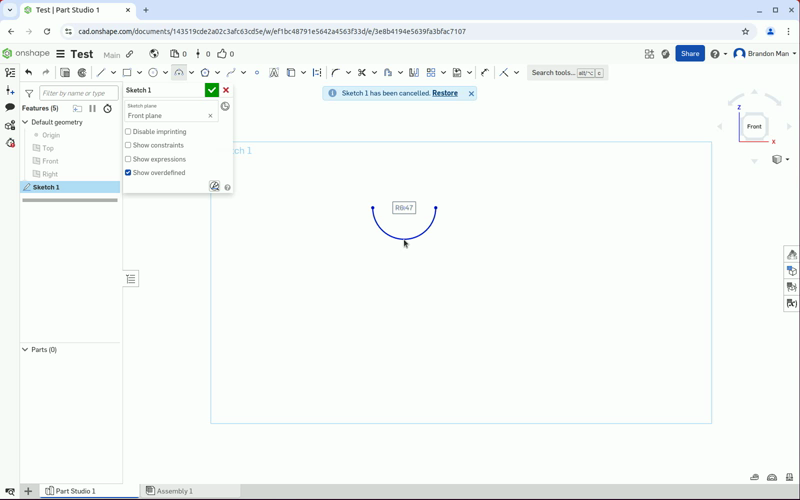
key(l)
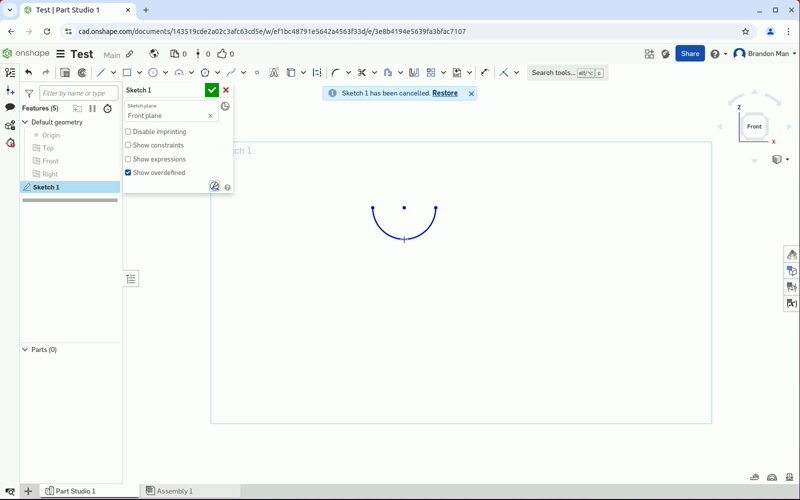
mouse_move(435, 207)
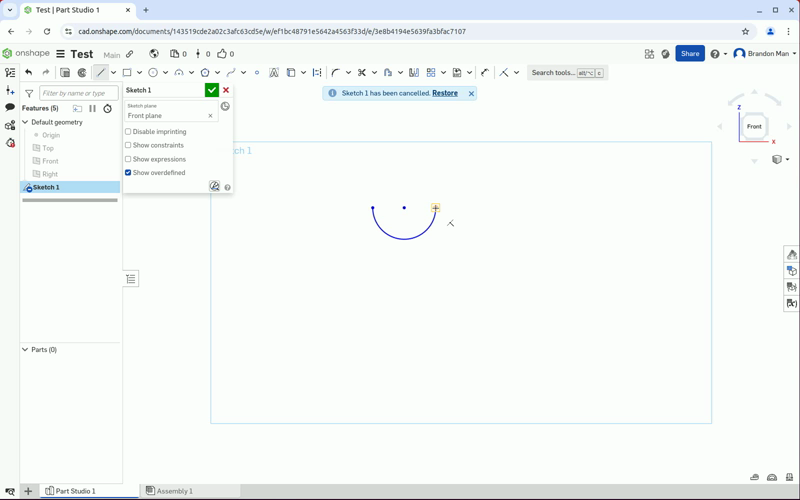
click(435, 207)
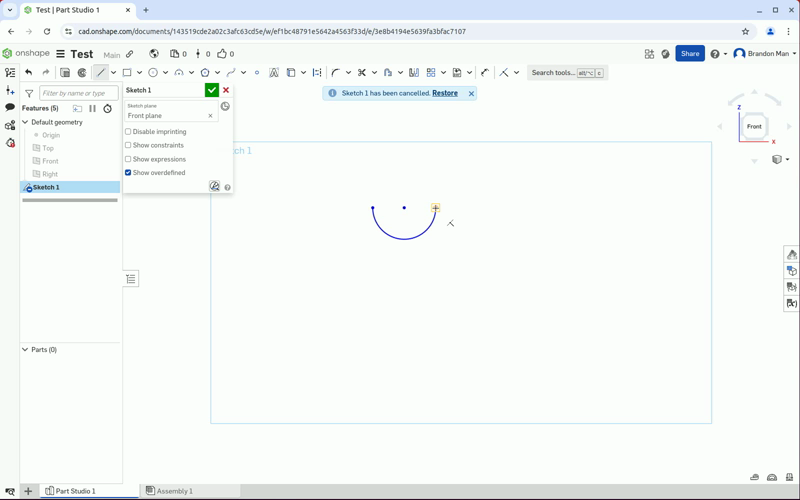
key_down(shift)
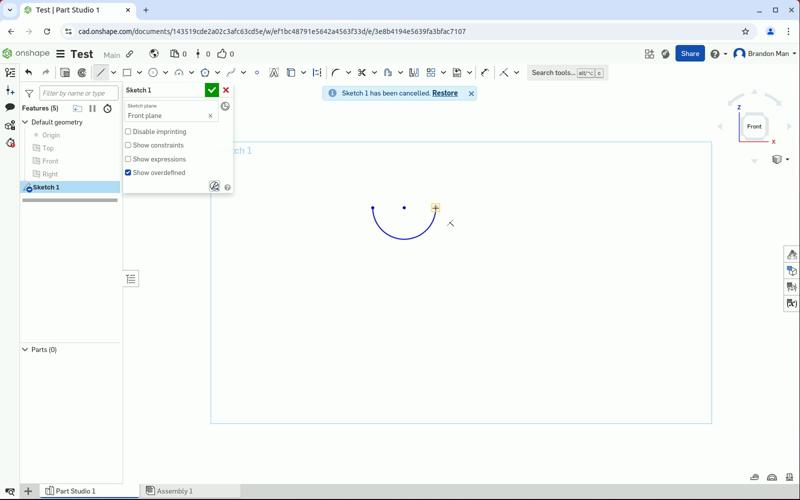
mouse_move(372, 207)
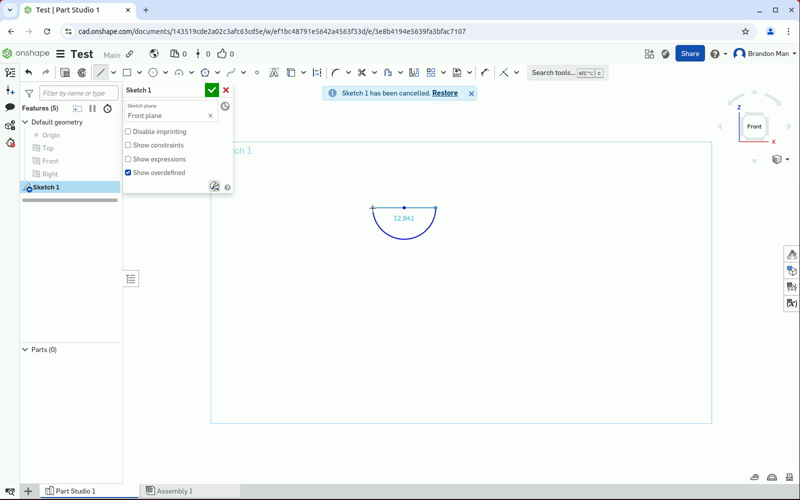
key_up(shift)
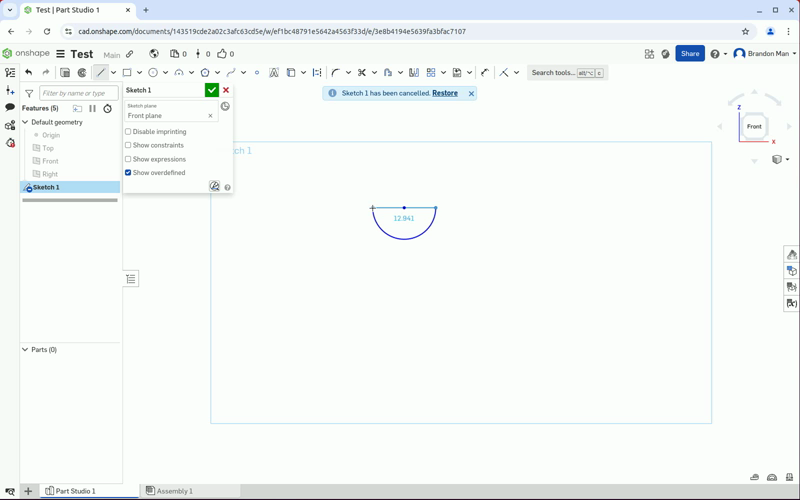
click(372, 207)
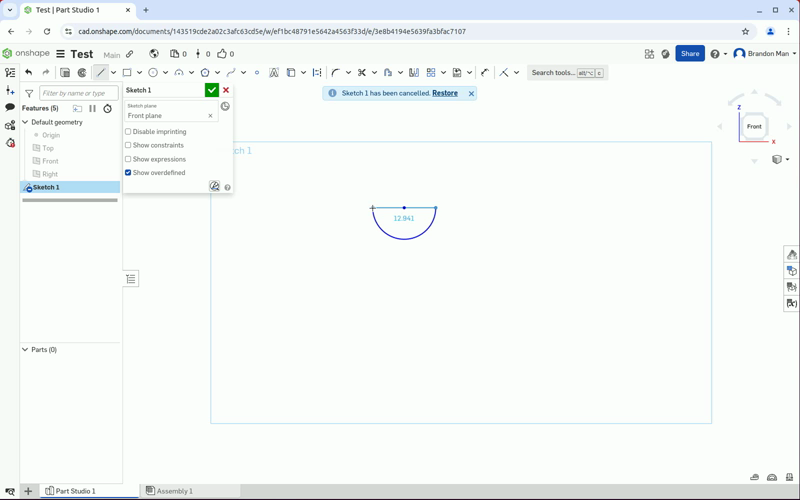
key(esc)
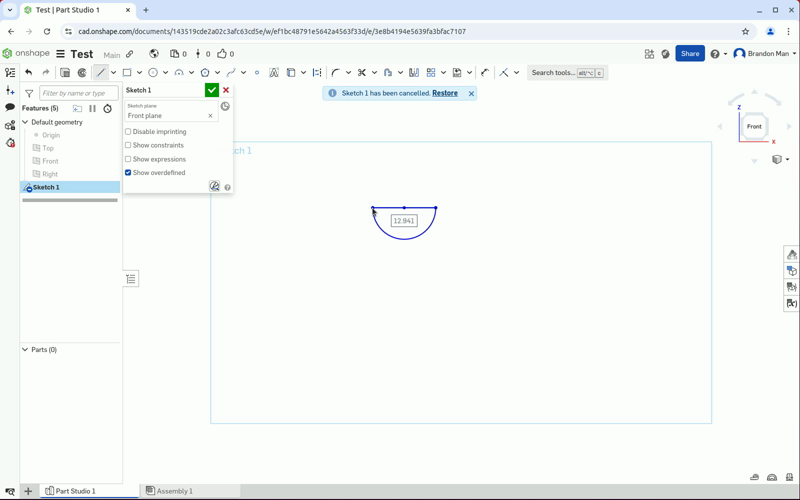
mouse_move(376, 216)
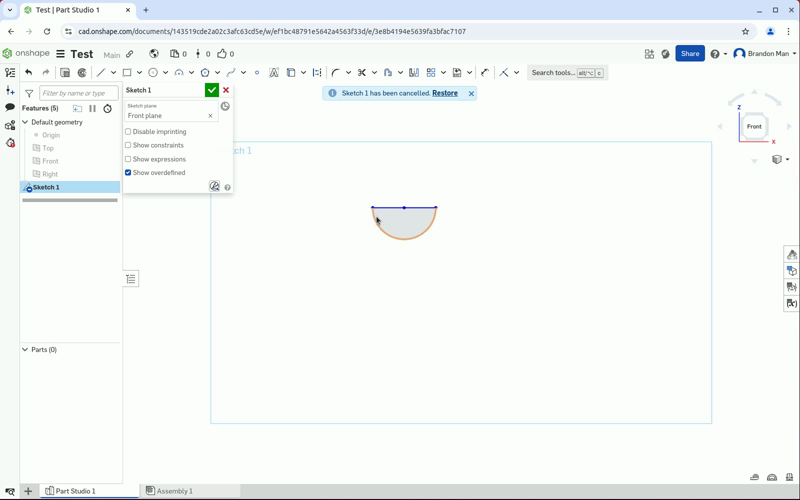
scroll(6)
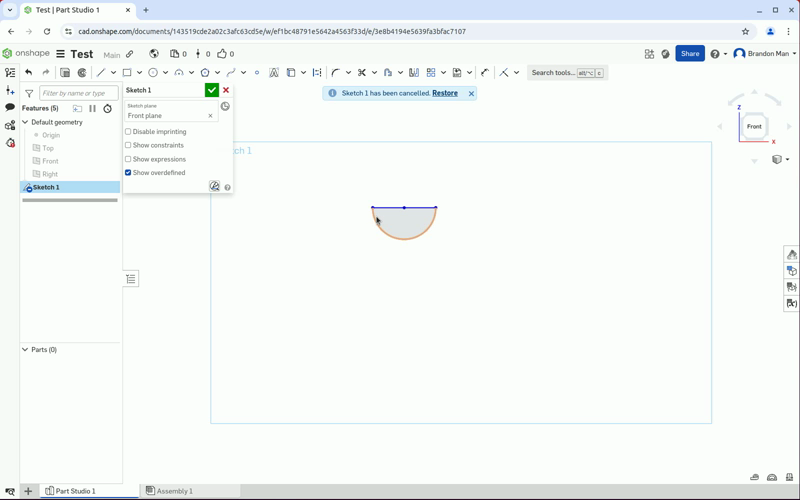
scroll(6)
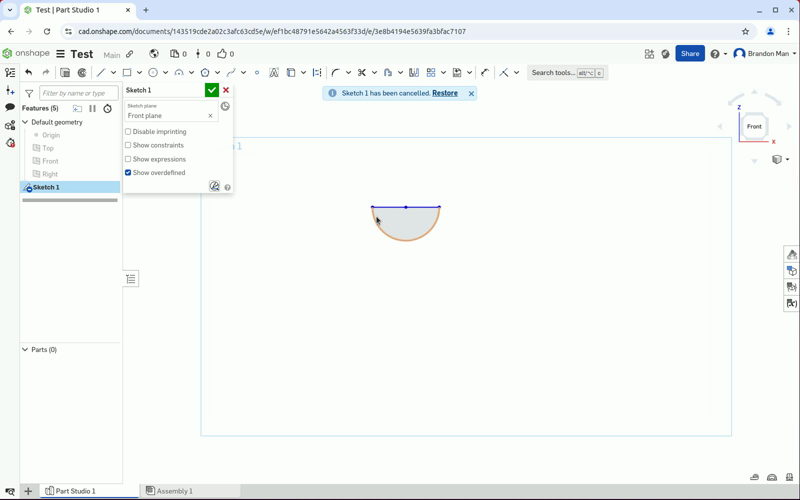
scroll(6)
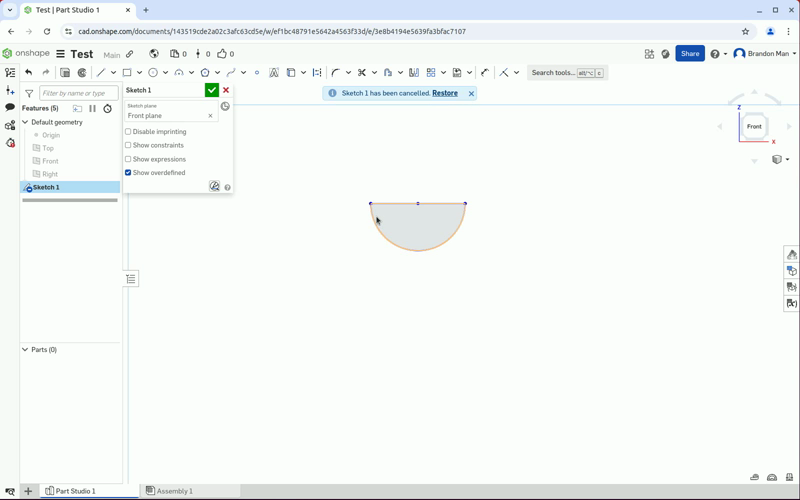
scroll(6)
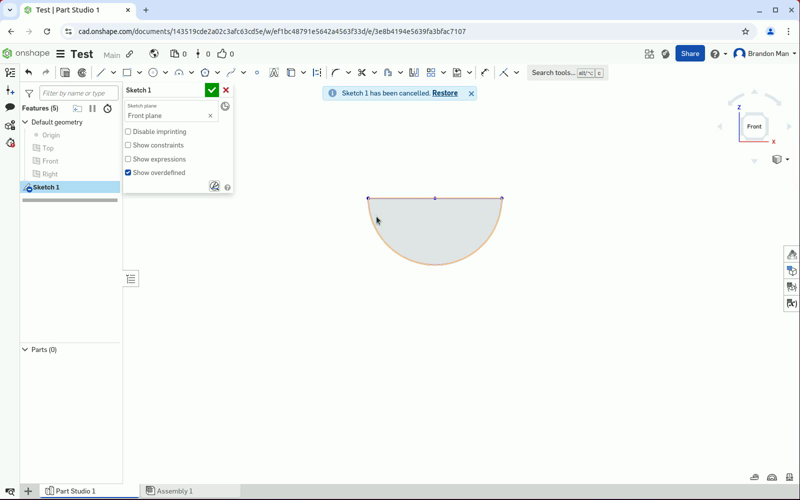
scroll(6)
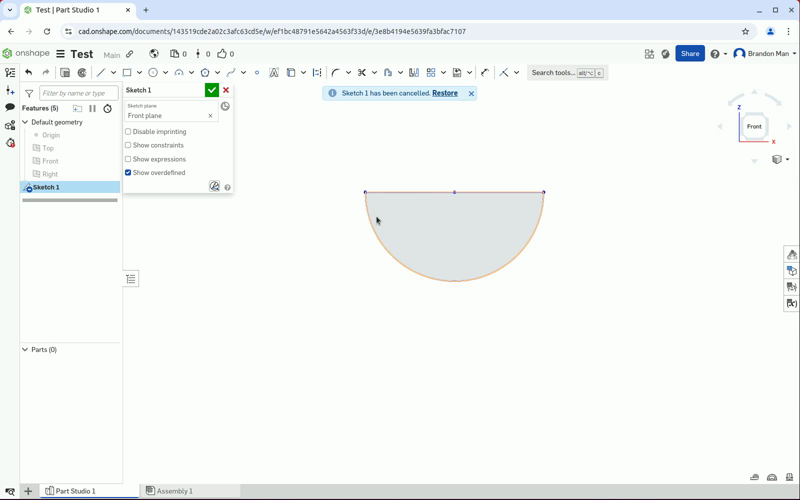
scroll(6)
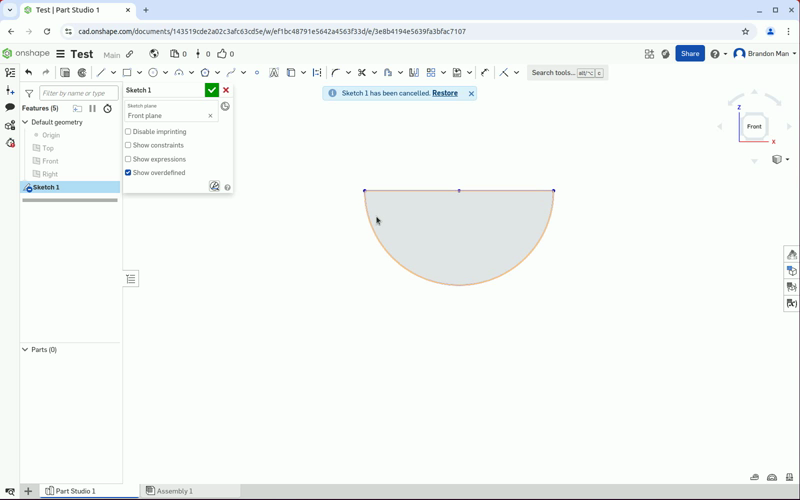
scroll(6)
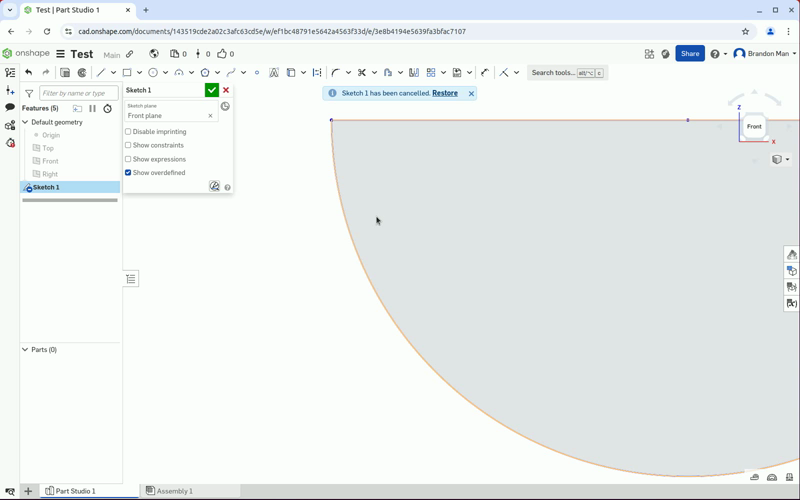
click(376, 216)
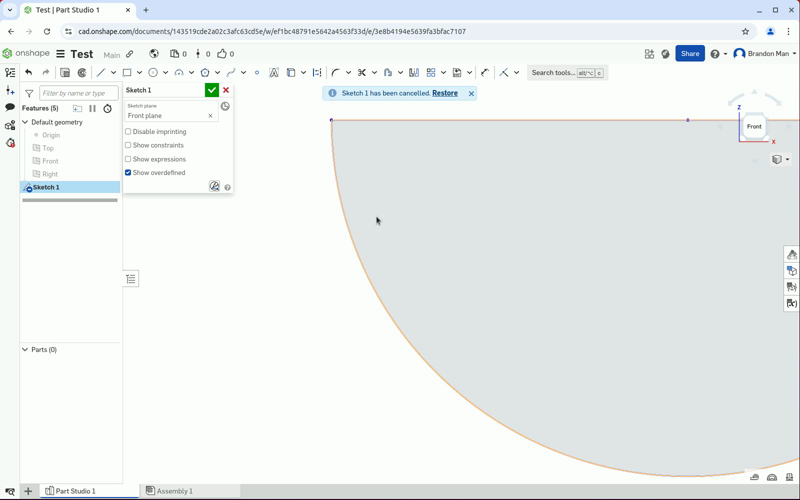
scroll(-6)
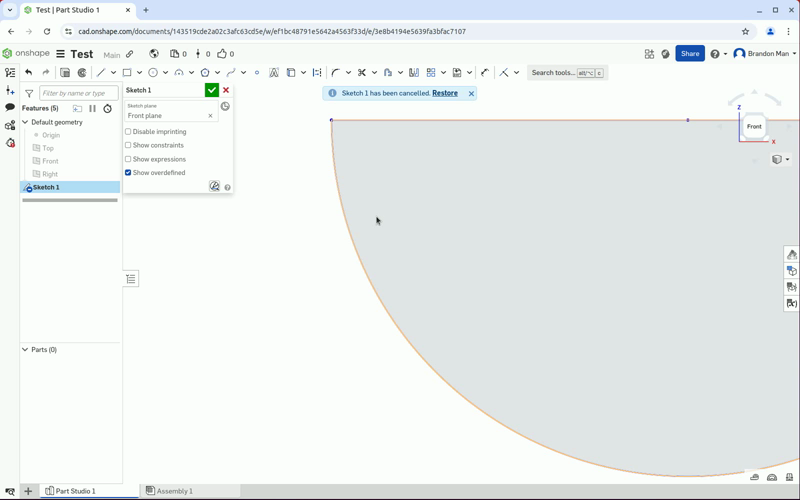
scroll(-6)
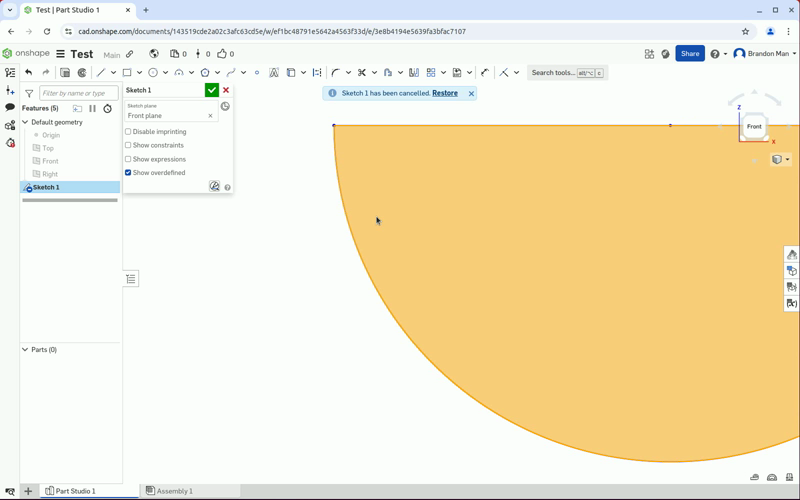
scroll(-6)
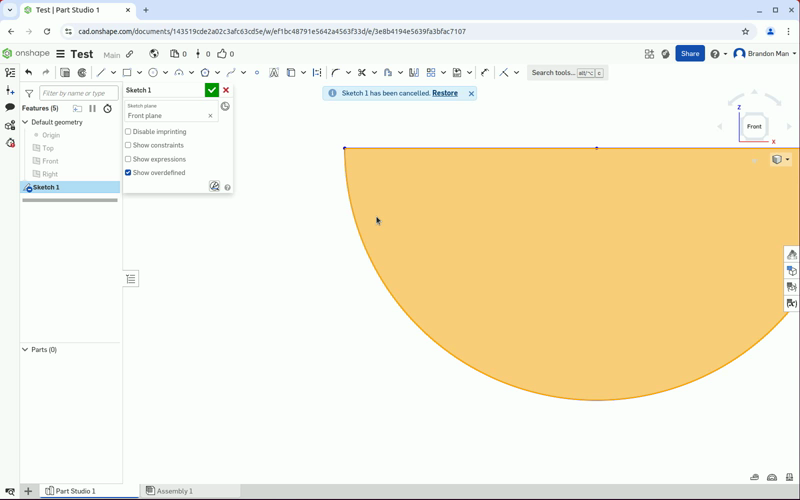
scroll(-6)
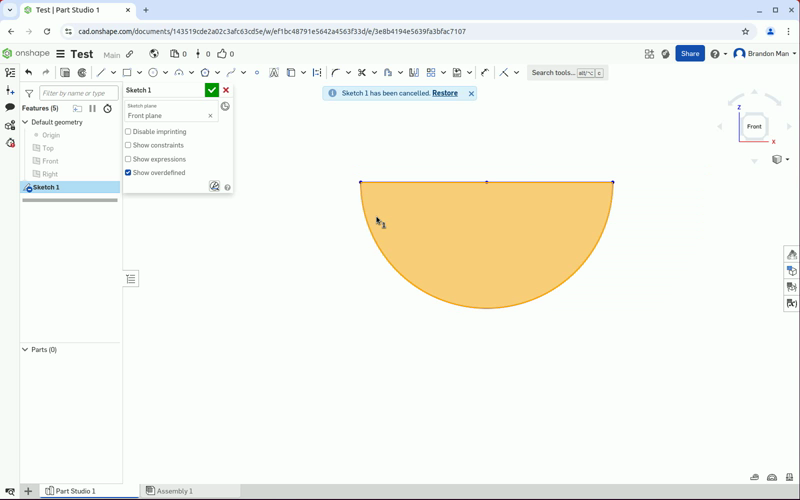
scroll(-6)
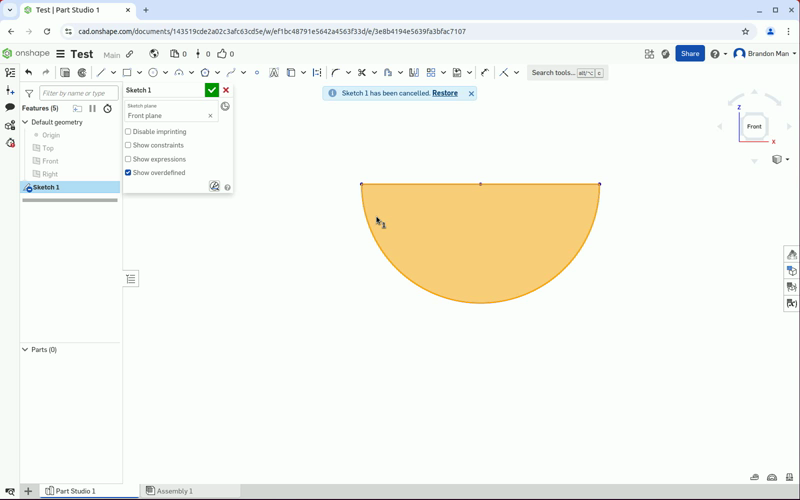
scroll(-6)
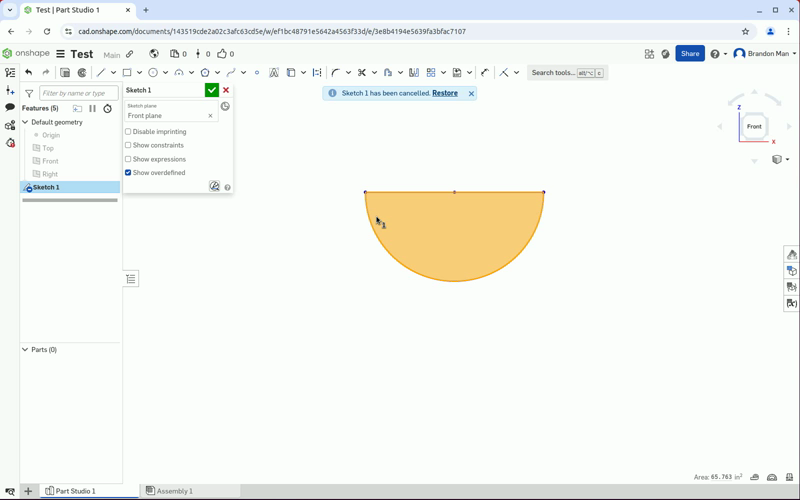
scroll(-6)
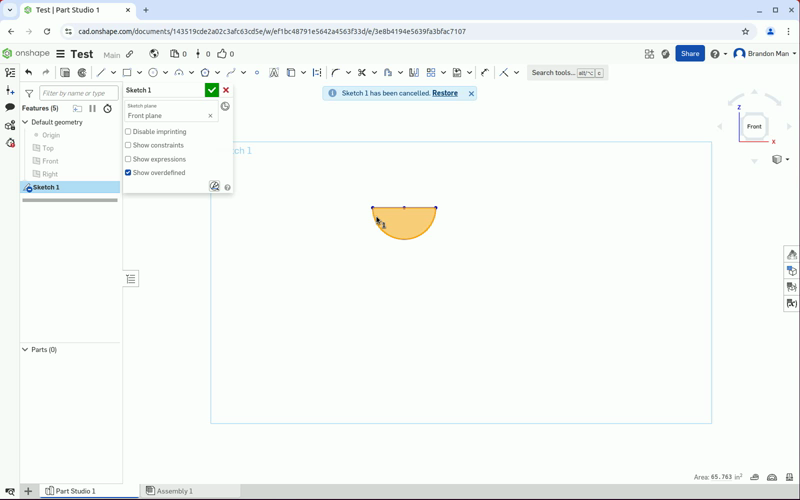
mouse_move(73, 352)
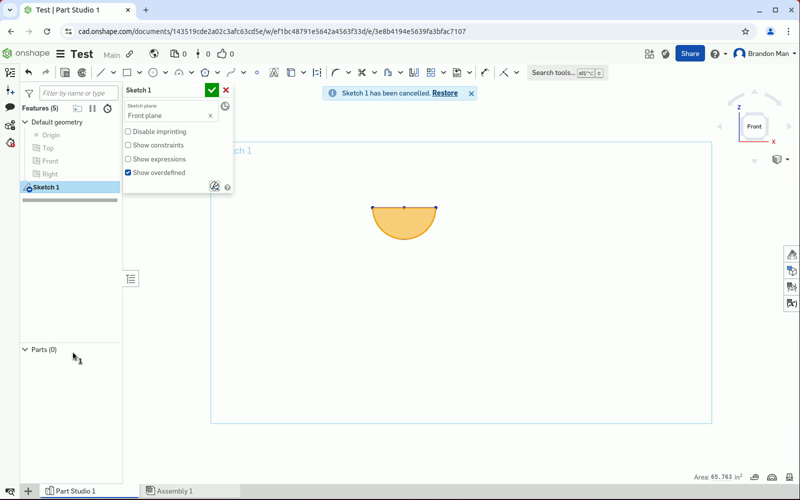
key(shift+y)
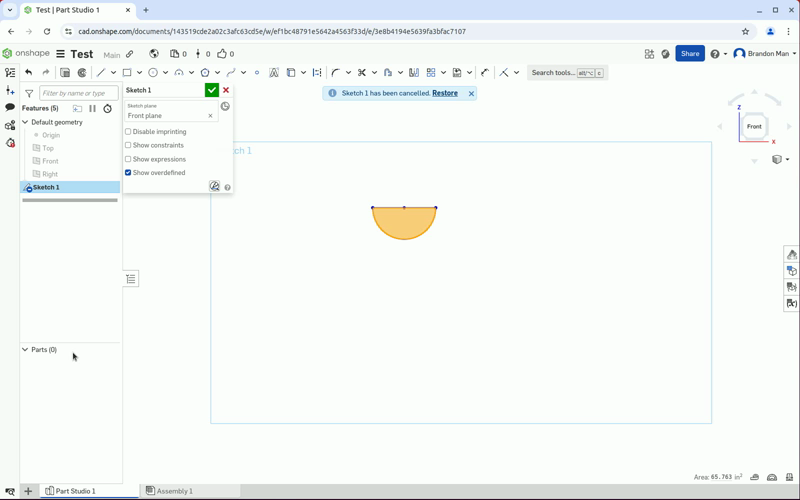
key(shift+e)
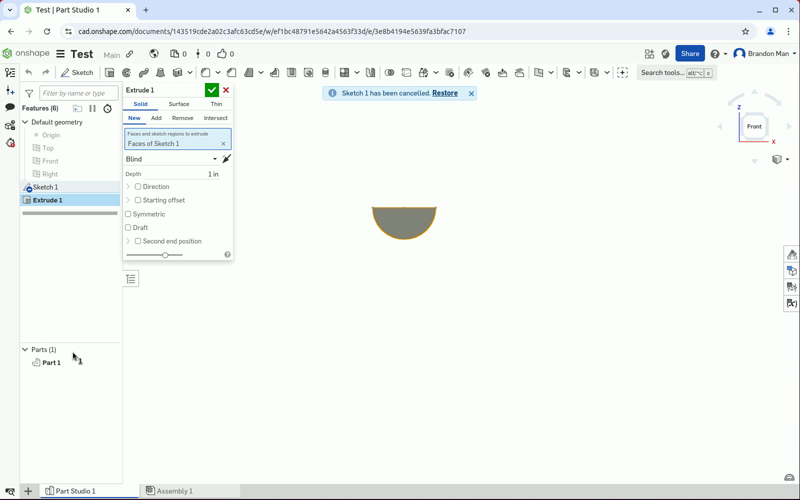
mouse_move(143, 106)
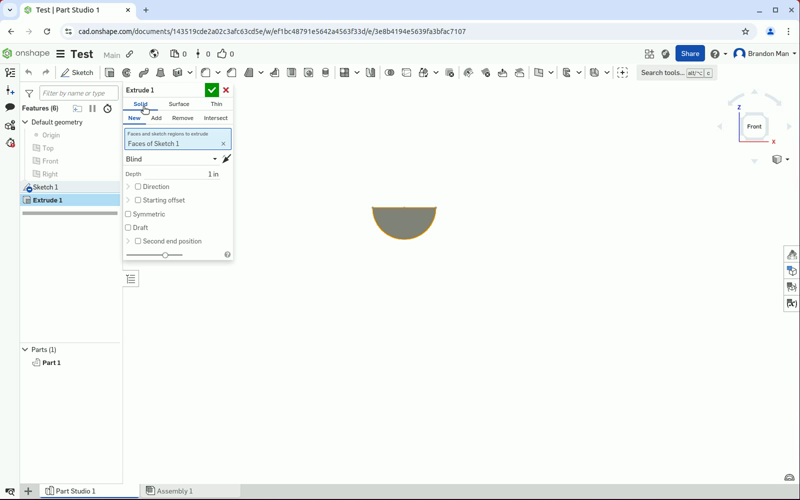
click(143, 106)
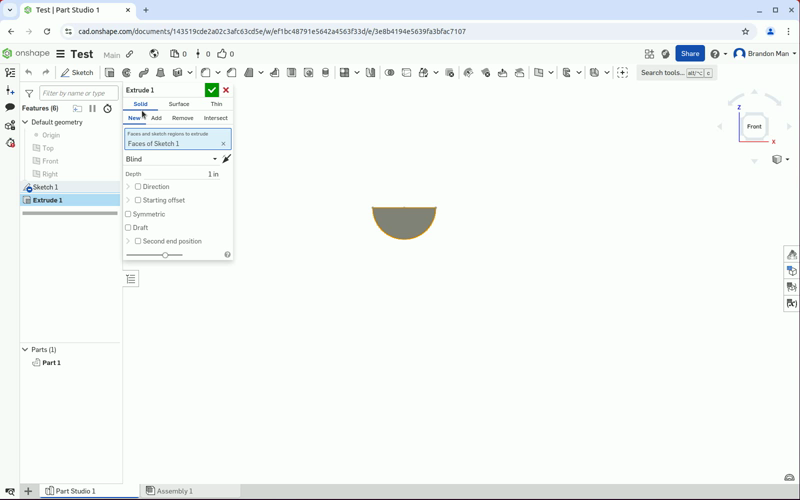
mouse_move(137, 120)
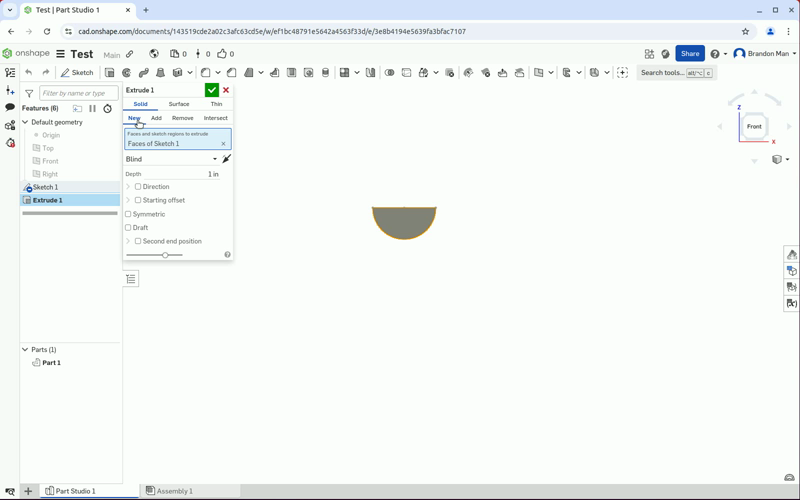
click(137, 120)
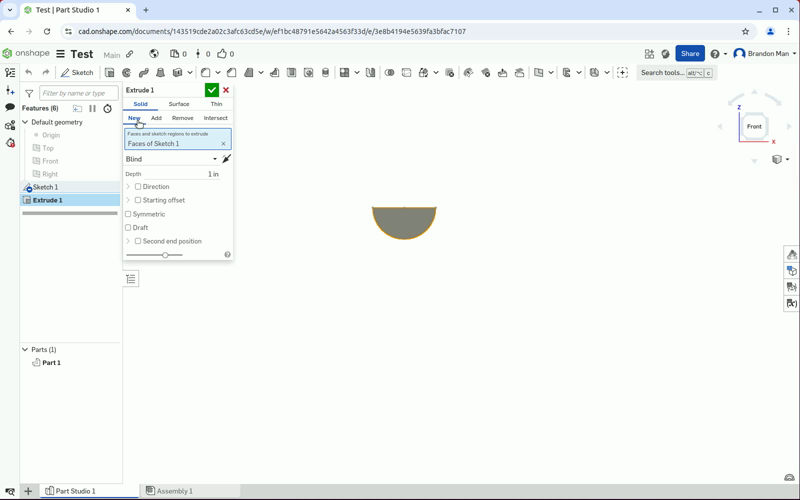
key(tab, 4)
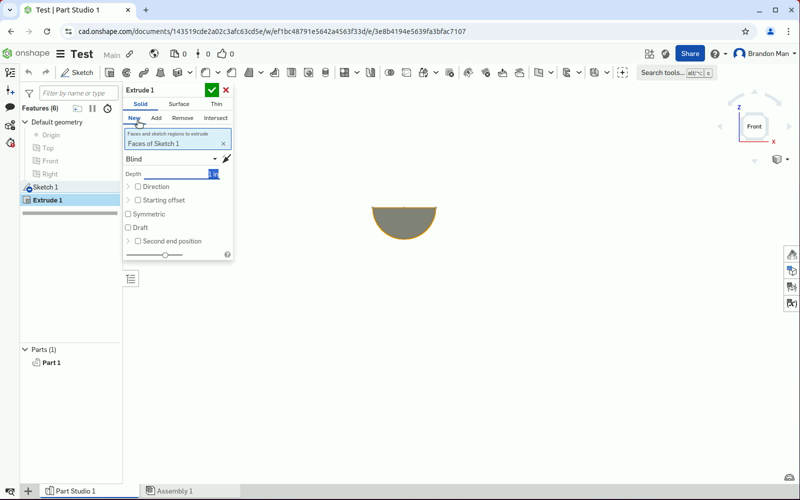
text(10.351)
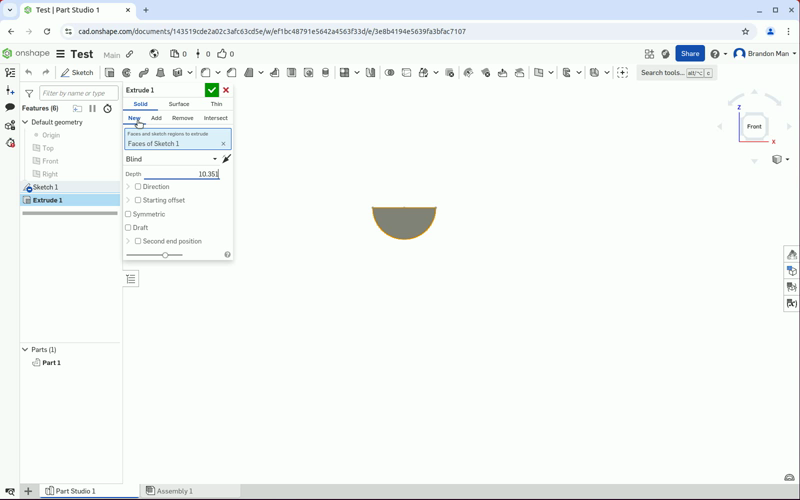
key(enter)
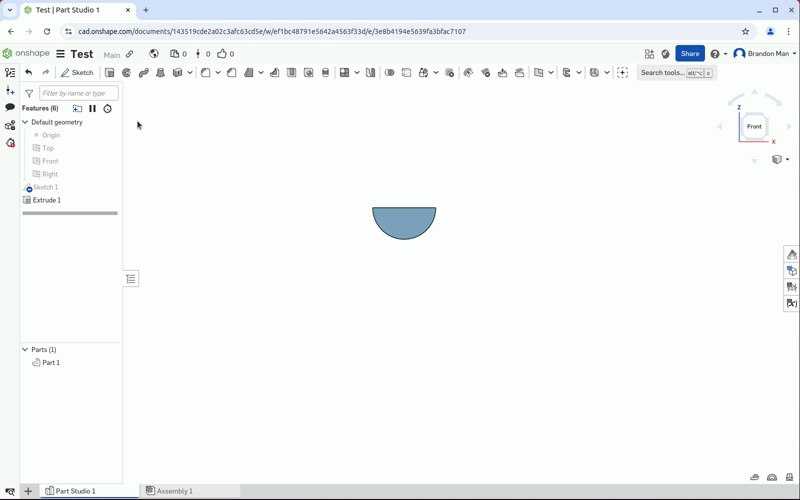
key(shift+h)
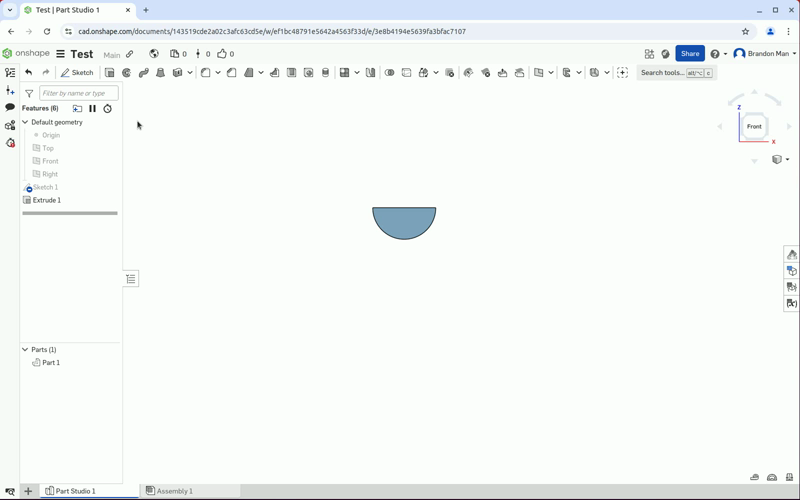
key(shift+h)
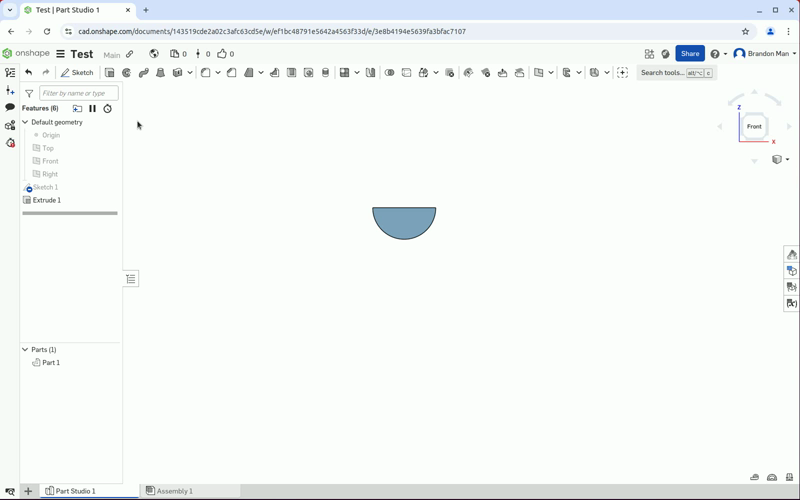
mouse_move(73, 189)
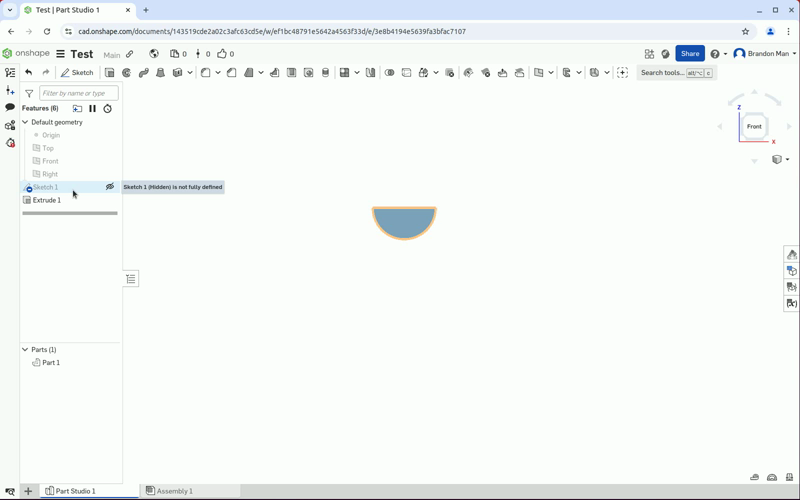
click(73, 189)
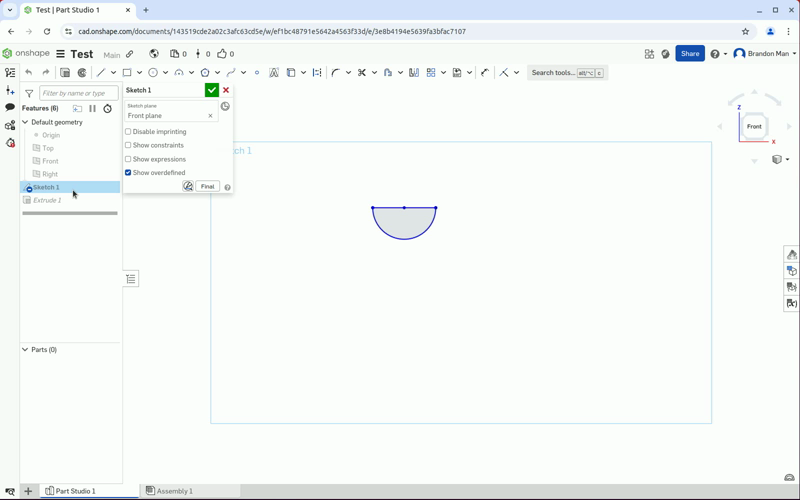
mouse_move(229, 92)
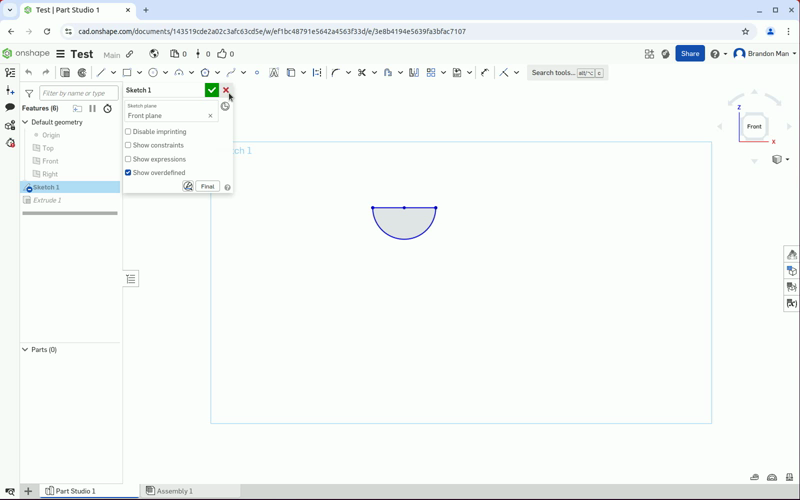
click(229, 92)
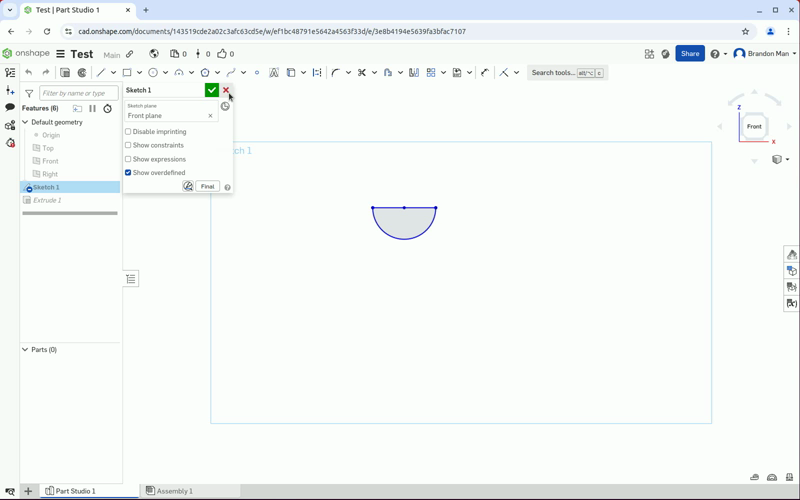
key(shift+s)
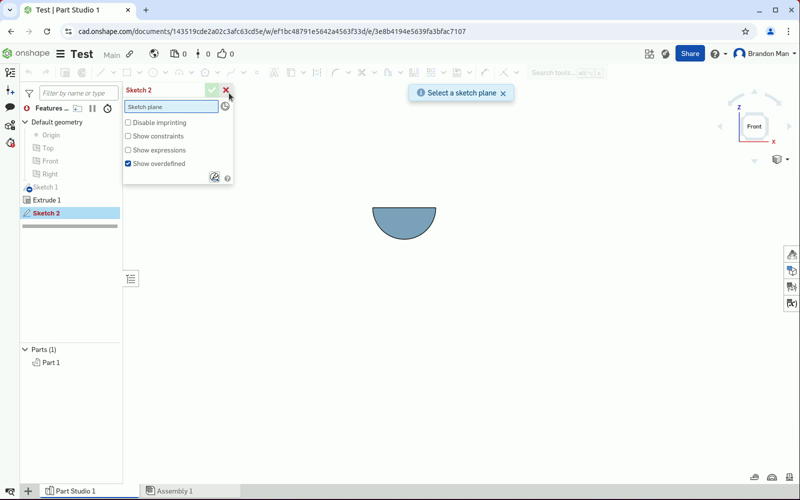
mouse_move(73, 163)
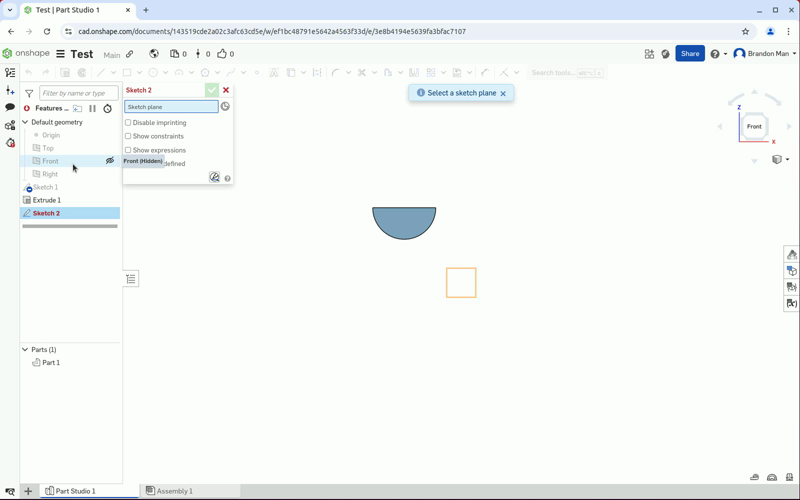
click(73, 163)
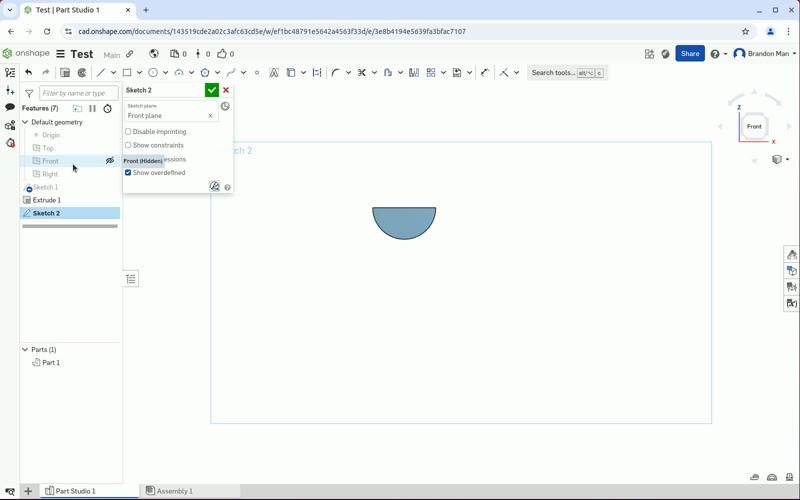
mouse_move(73, 352)
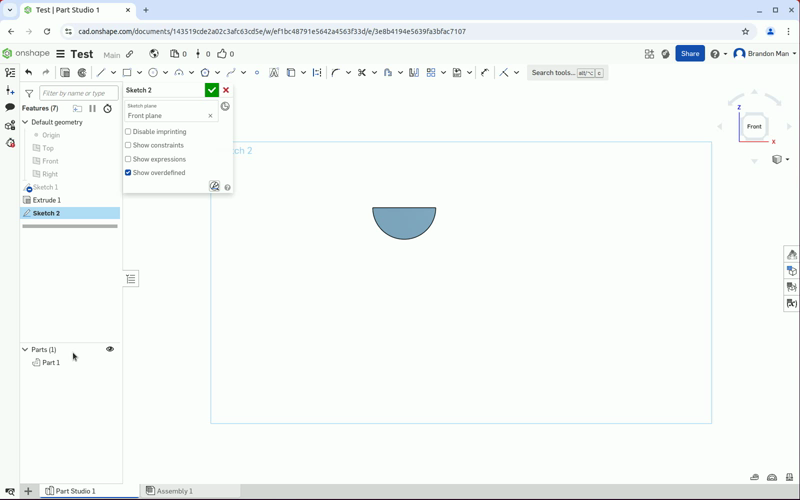
key(y)
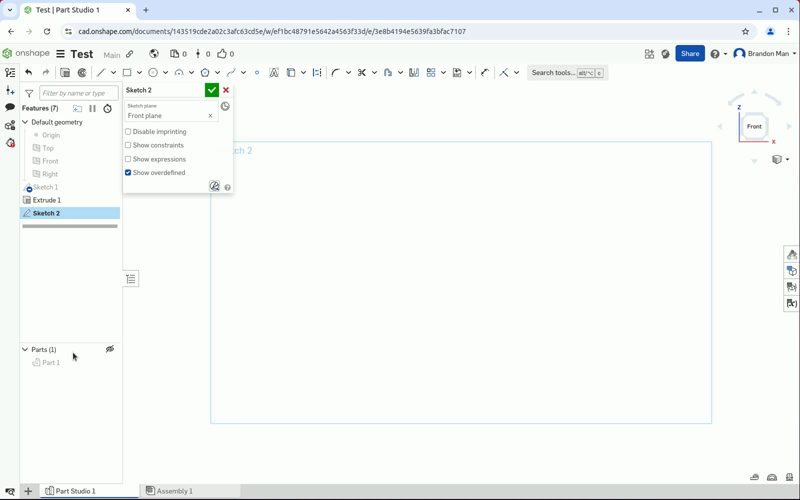
key(l)
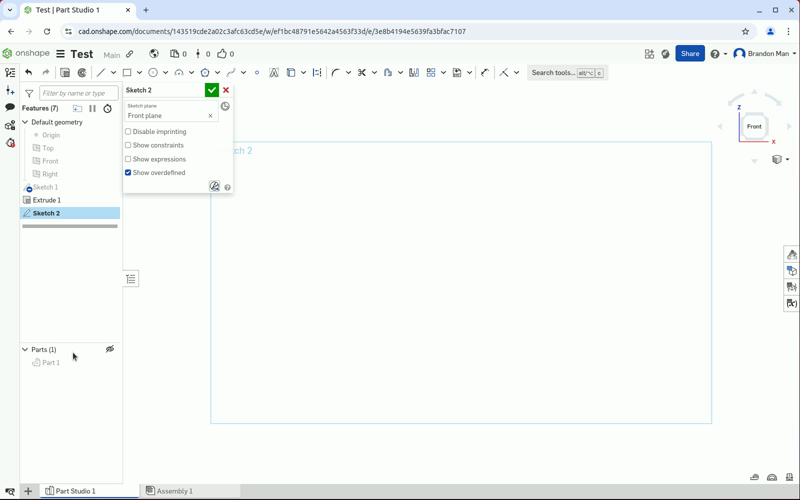
key_down(shift)
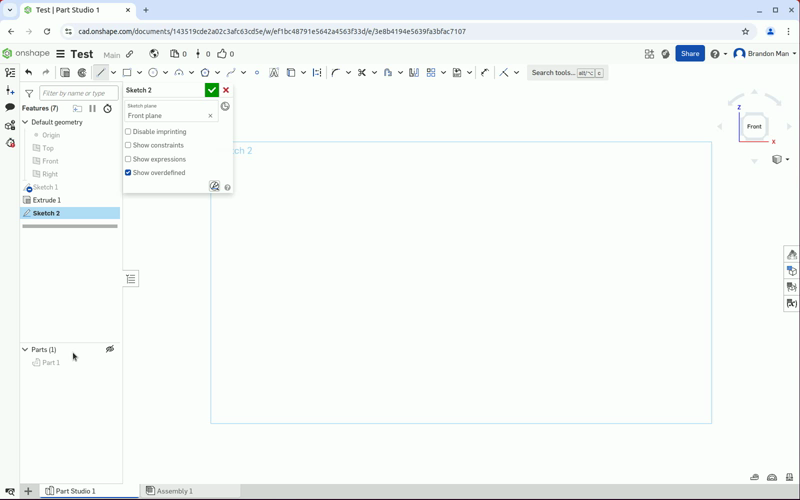
mouse_move(348, 282)
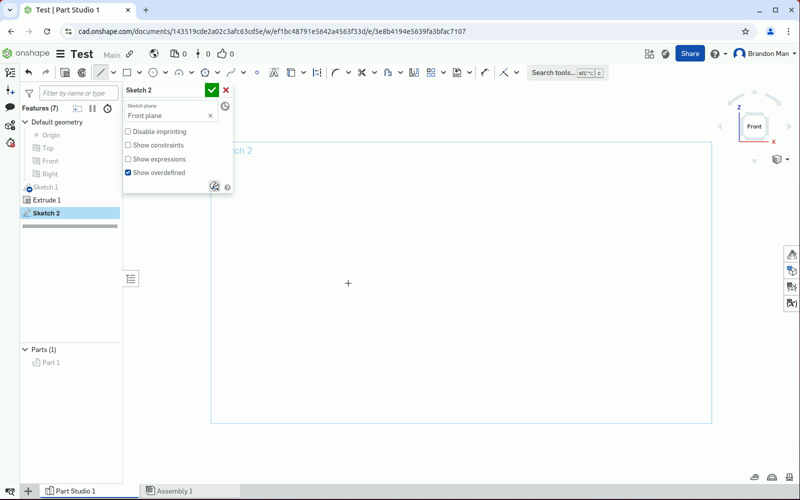
click(348, 282)
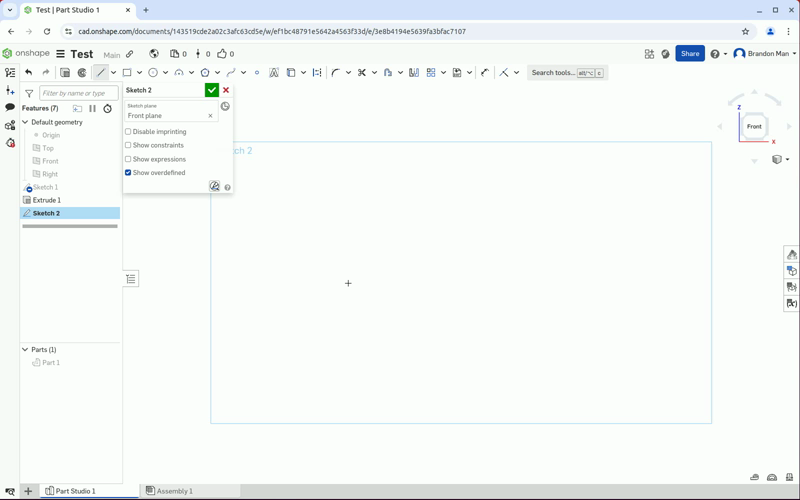
key_up(shift)
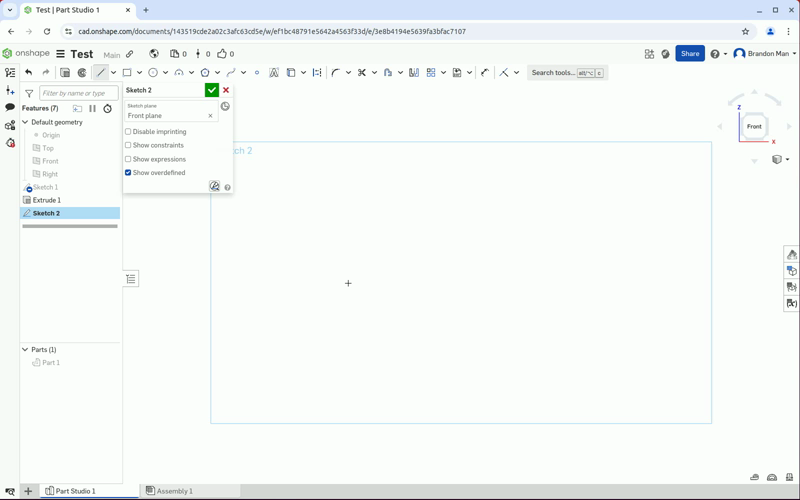
key_down(shift)
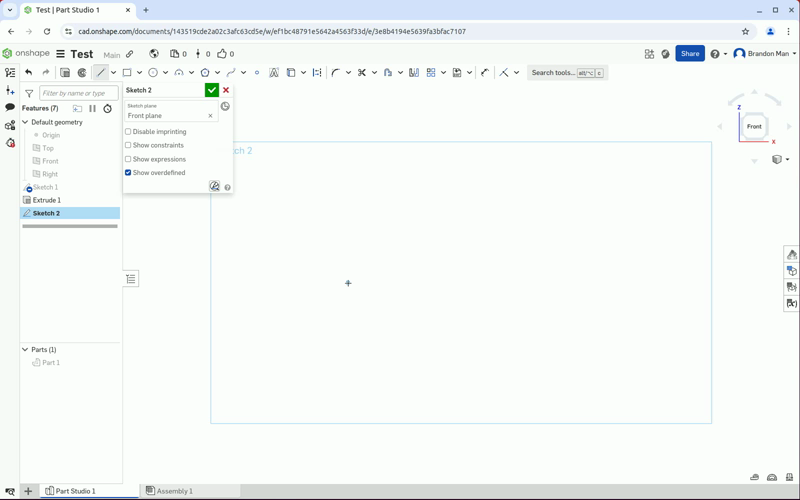
mouse_move(460, 282)
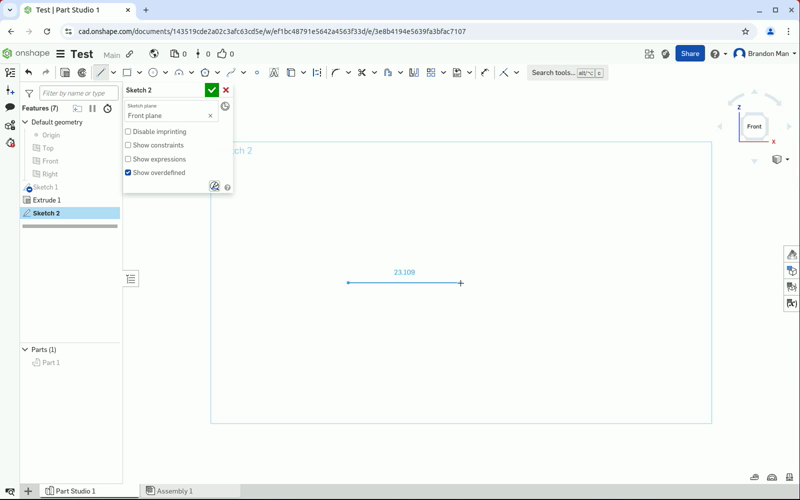
click(460, 282)
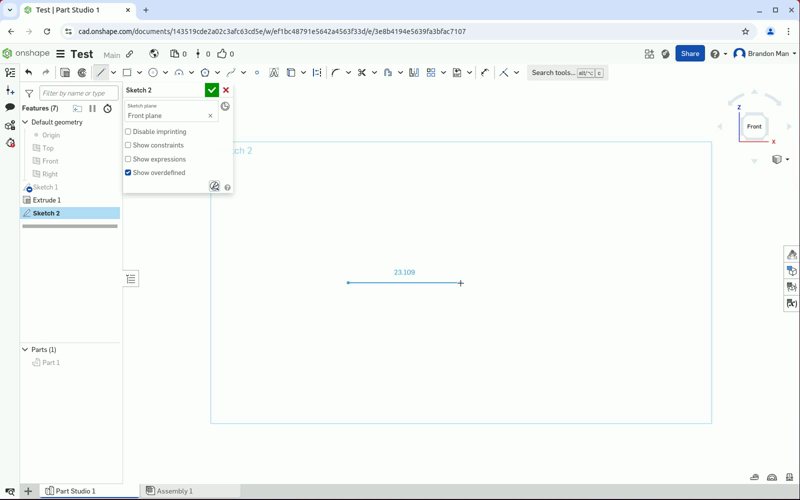
key_up(shift)
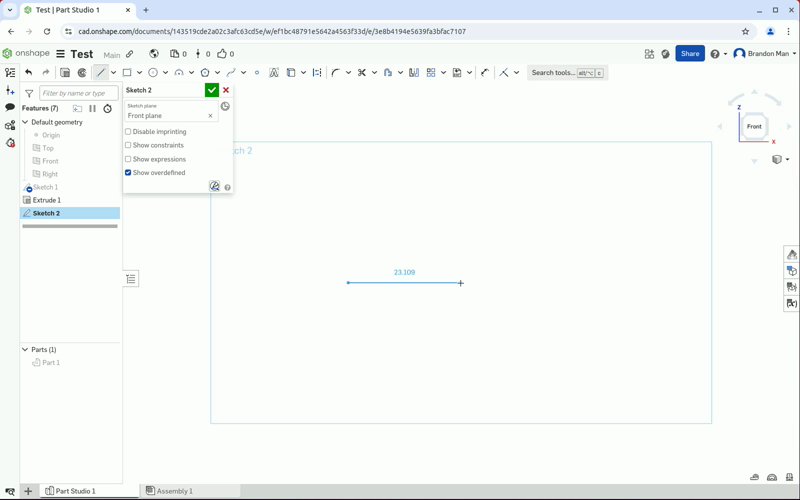
key_down(shift)
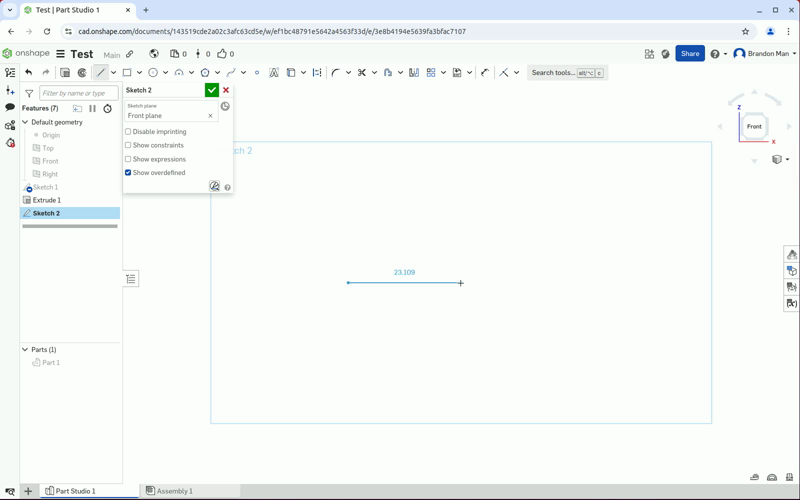
mouse_move(460, 208)
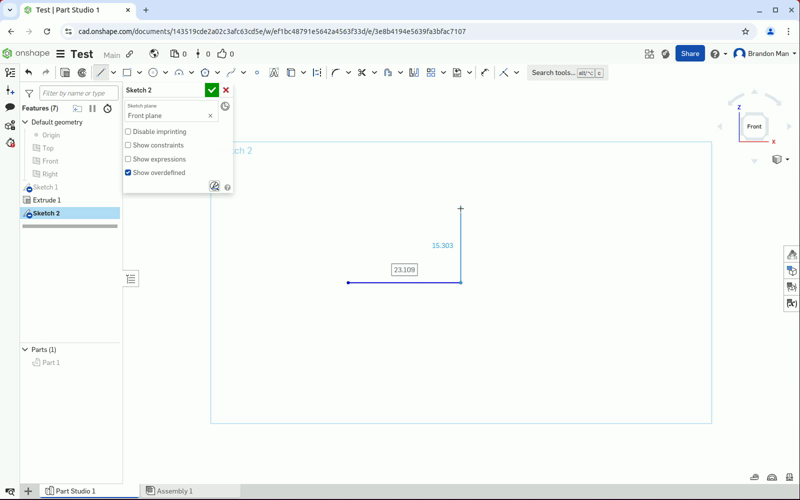
click(460, 208)
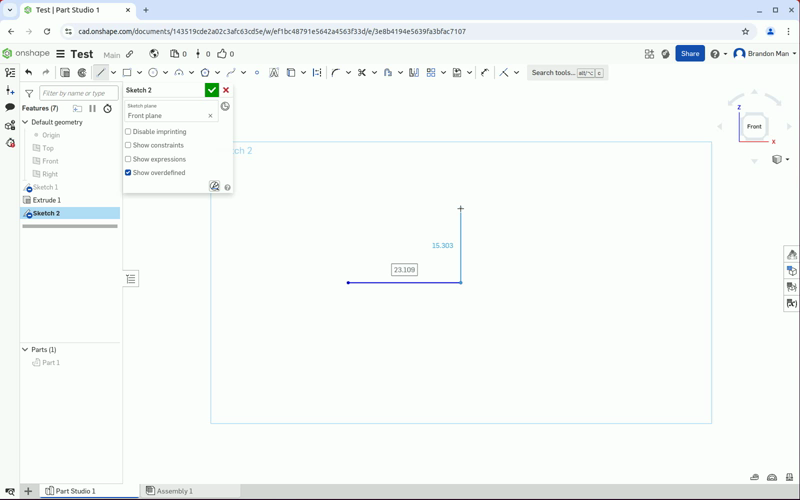
key_up(shift)
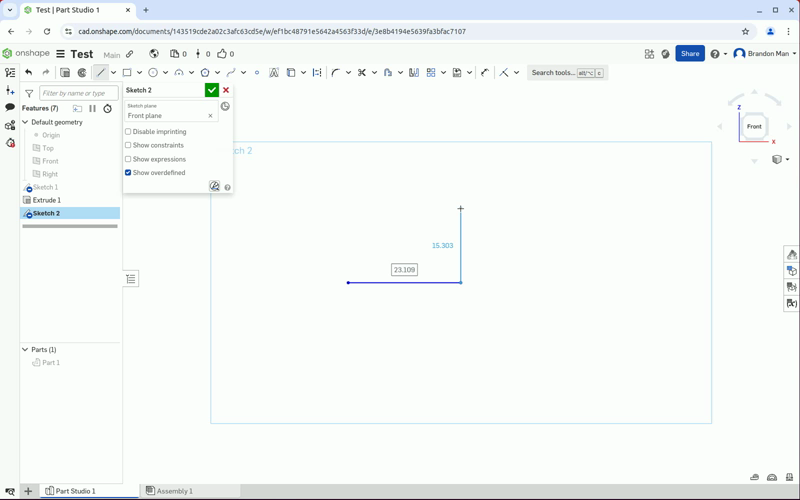
key_down(shift)
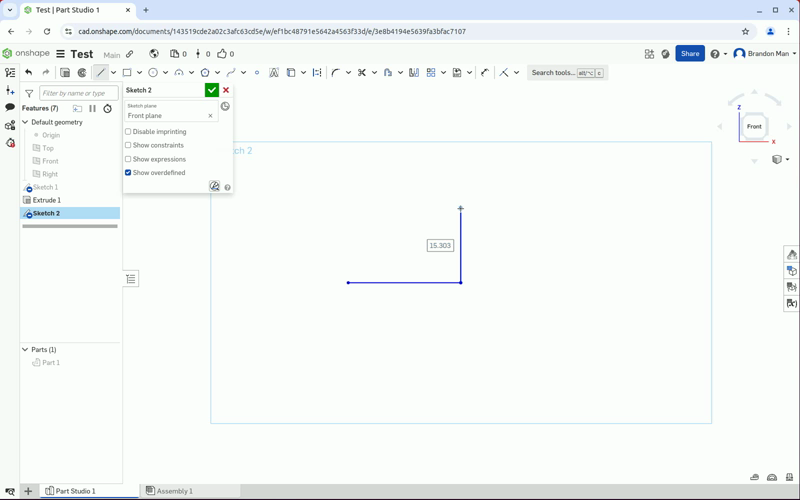
mouse_move(490, 208)
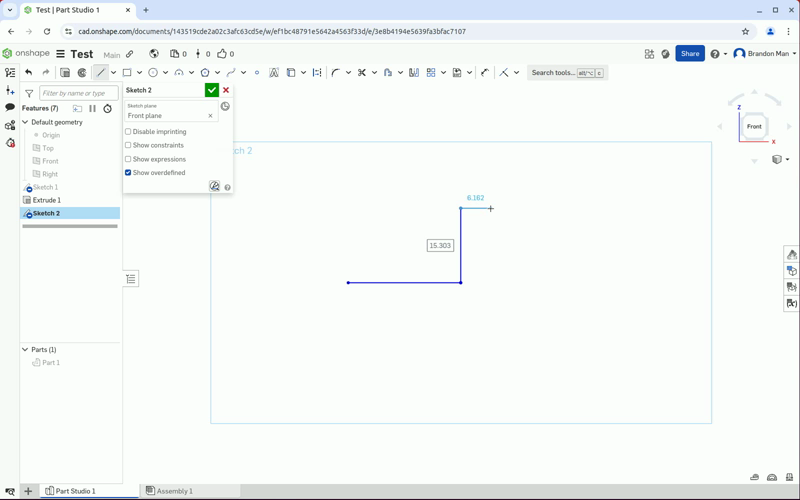
mouse_move(435, 208)
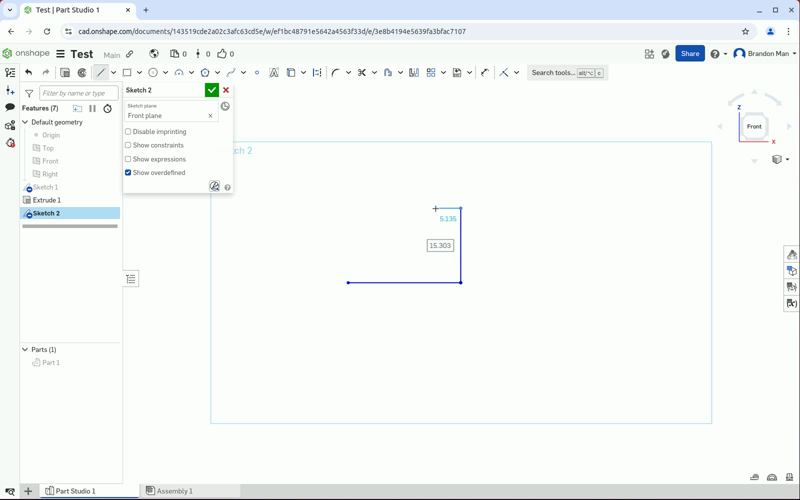
click(435, 208)
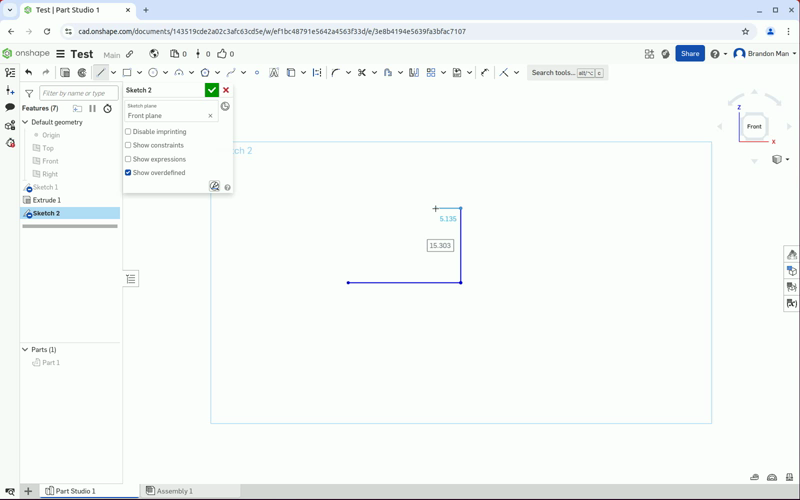
key_up(shift)
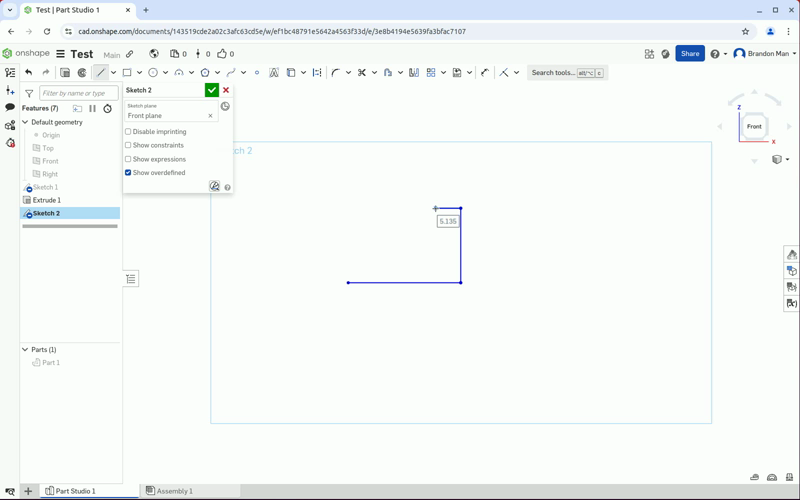
key(esc)
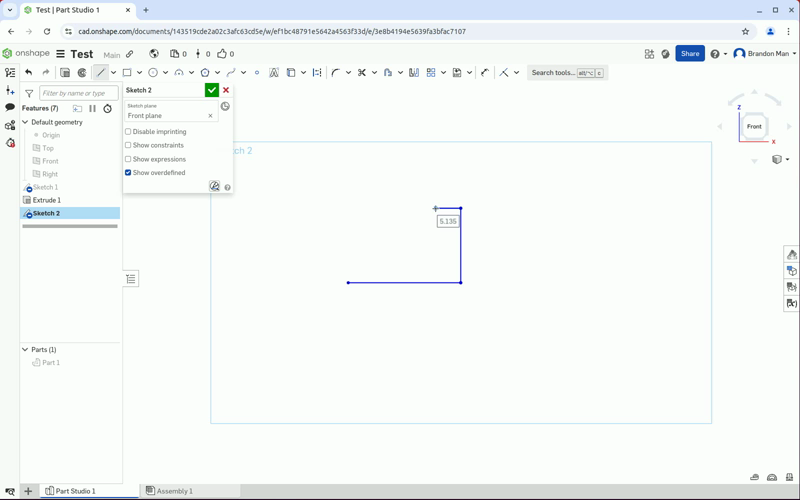
key(a)
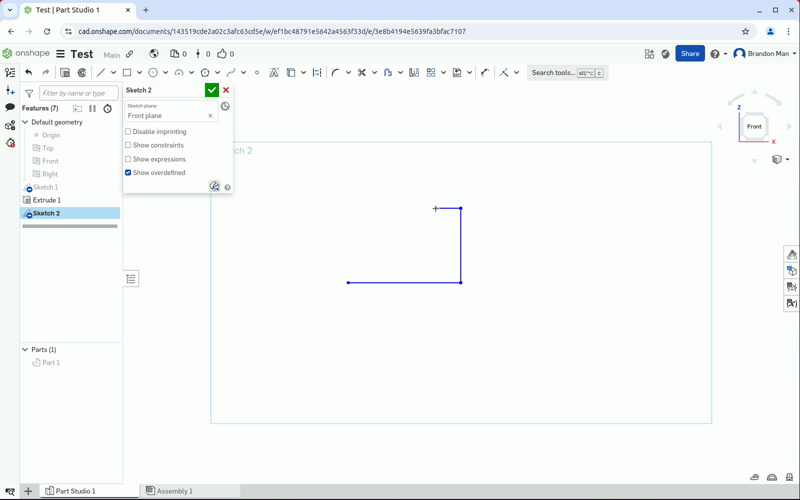
mouse_move(435, 208)
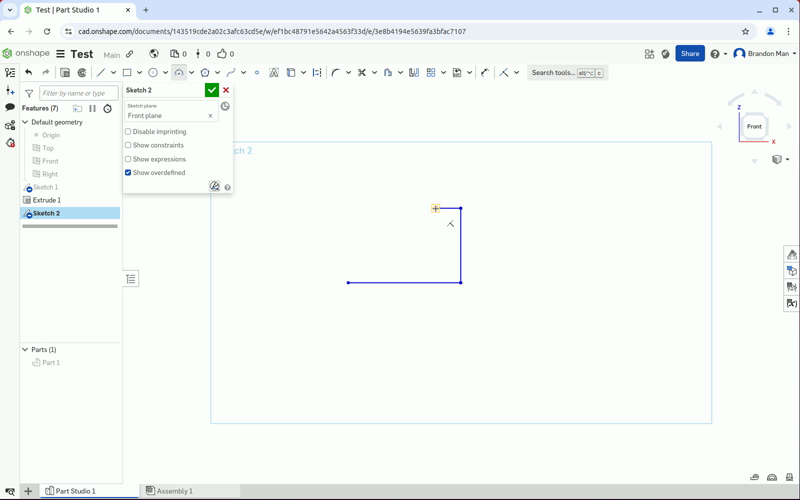
click(435, 208)
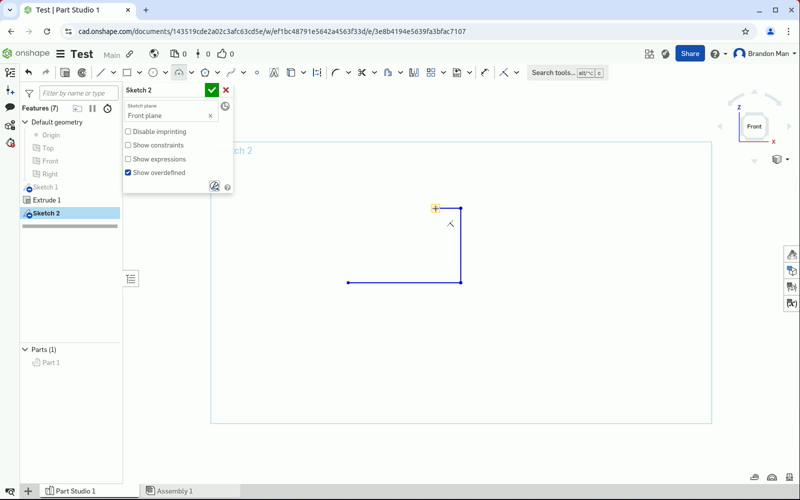
key_down(shift)
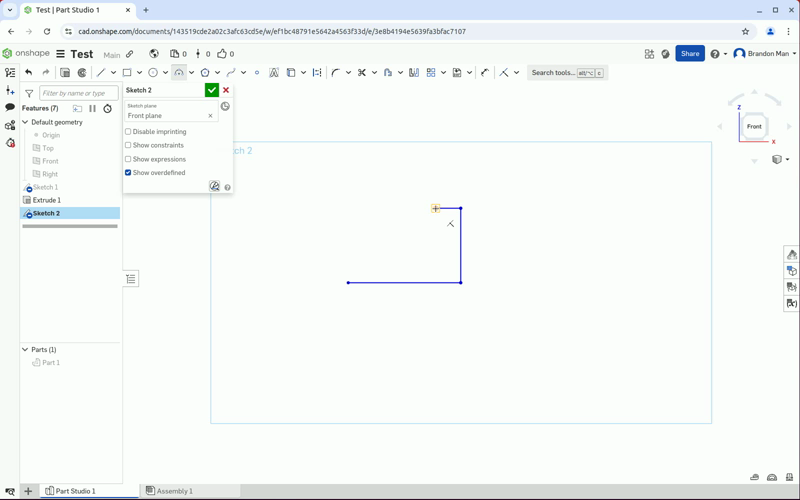
mouse_move(373, 208)
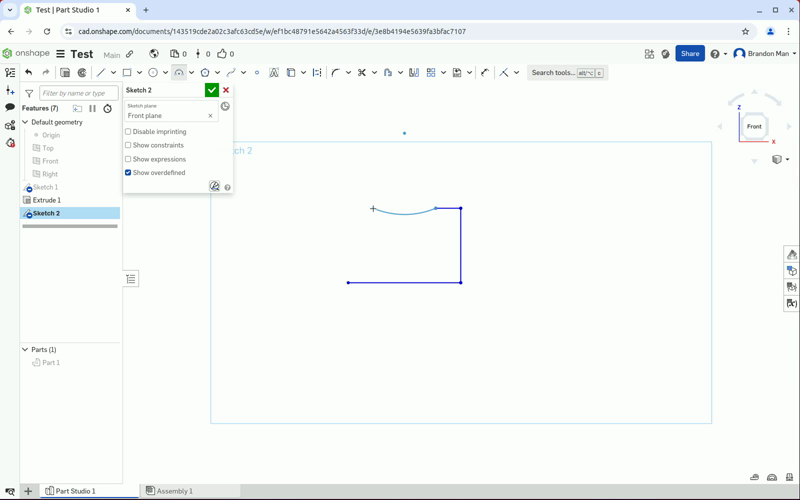
click(373, 208)
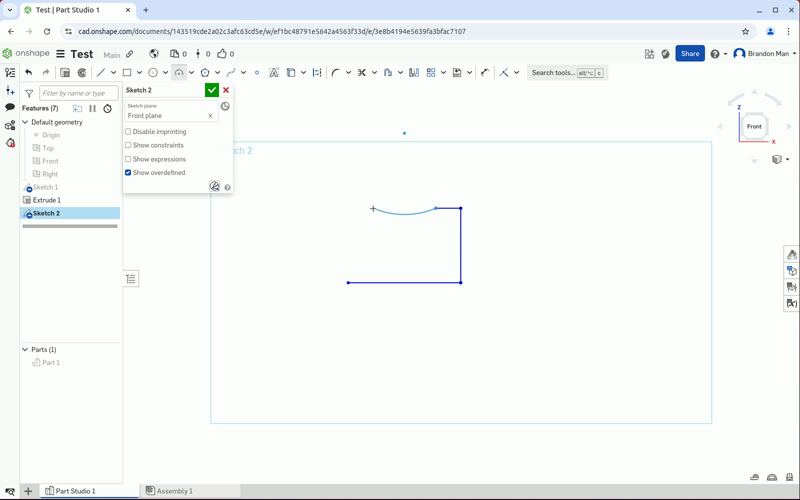
mouse_move(404, 239)
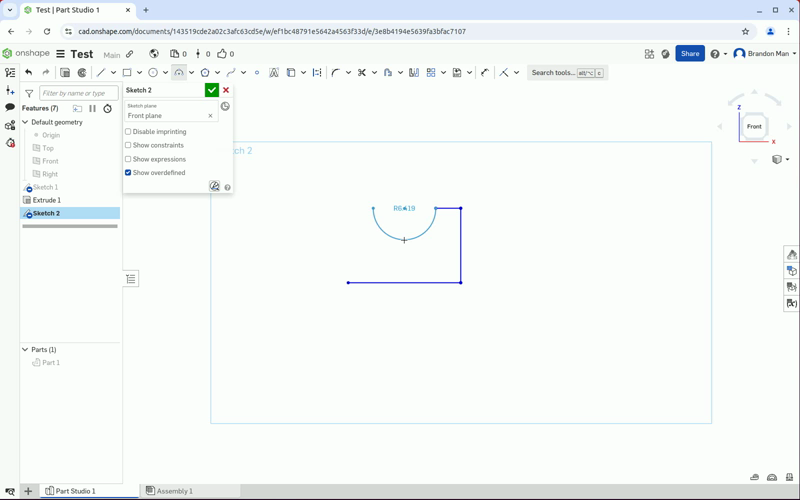
click(404, 239)
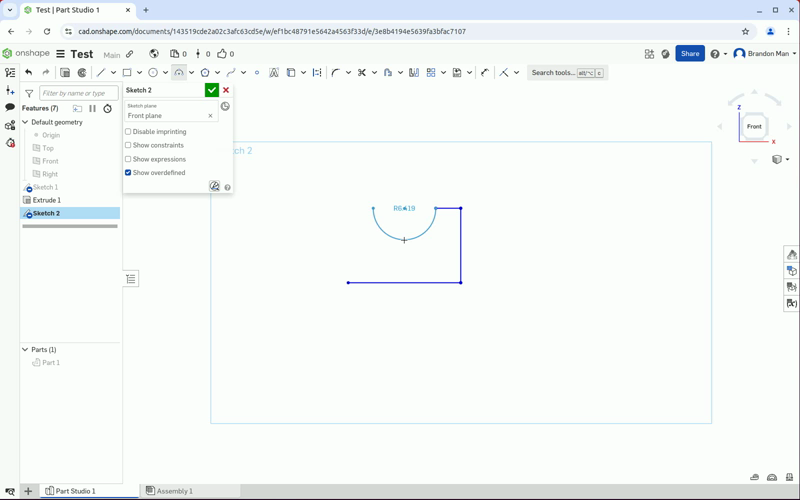
key_up(shift)
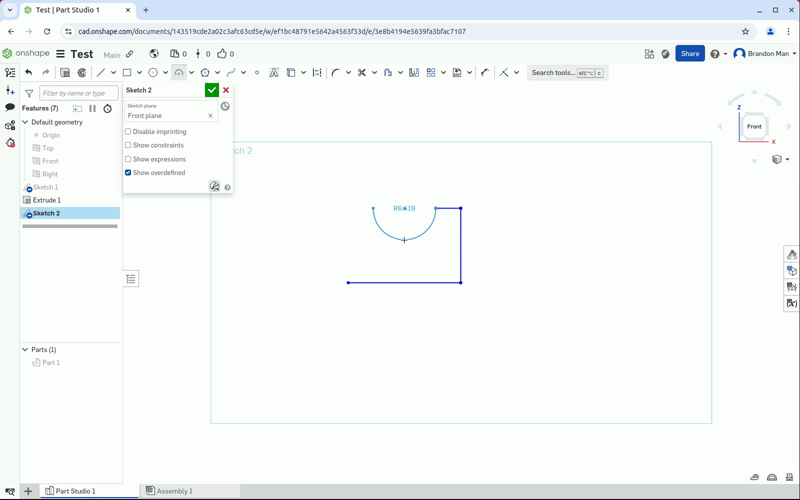
key(esc)
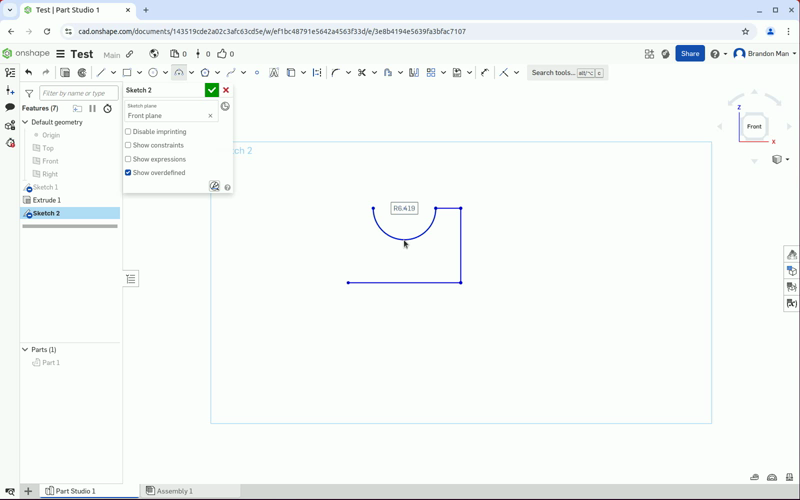
key(l)
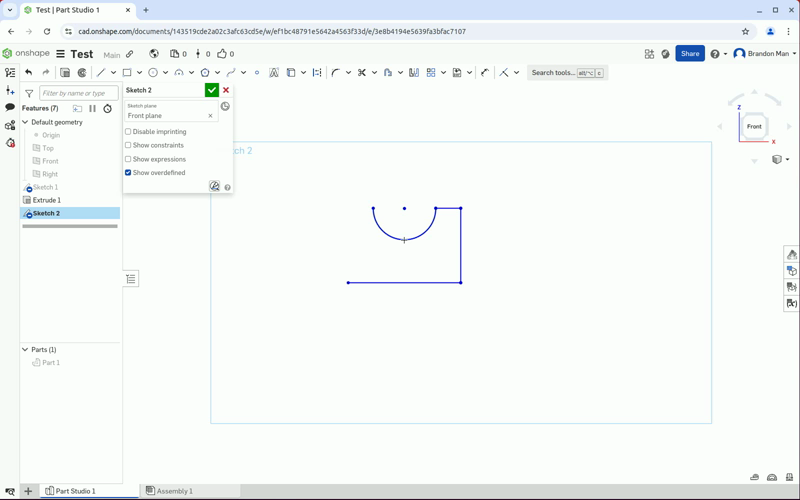
mouse_move(373, 208)
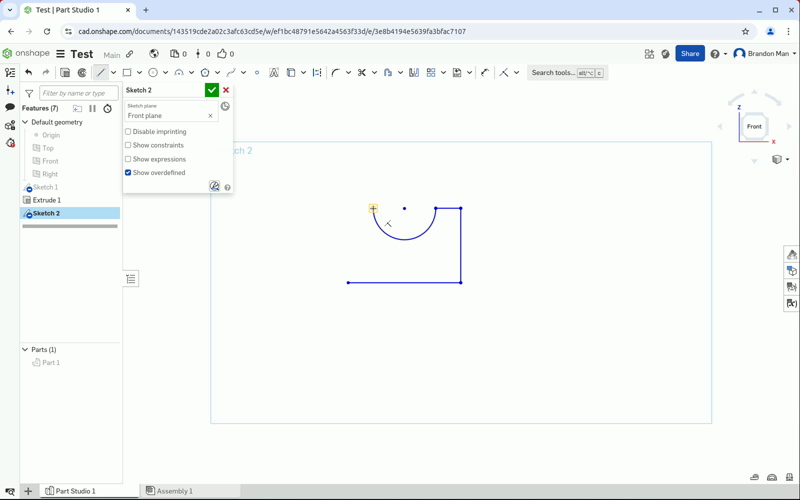
click(373, 208)
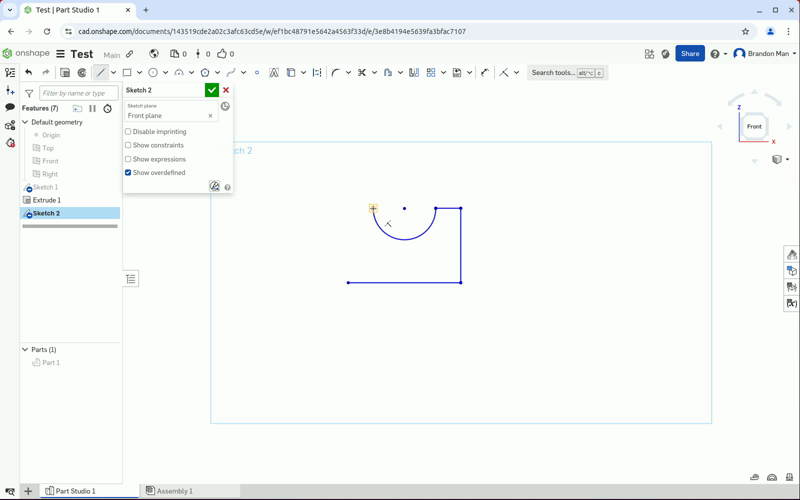
key_down(shift)
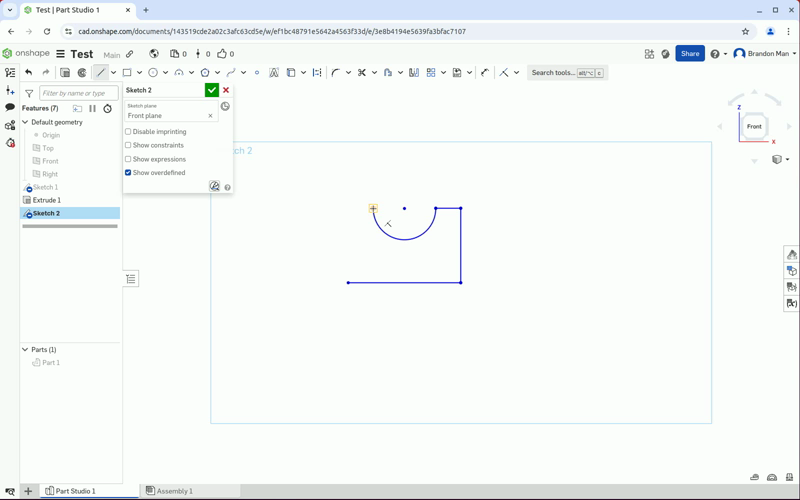
mouse_move(403, 208)
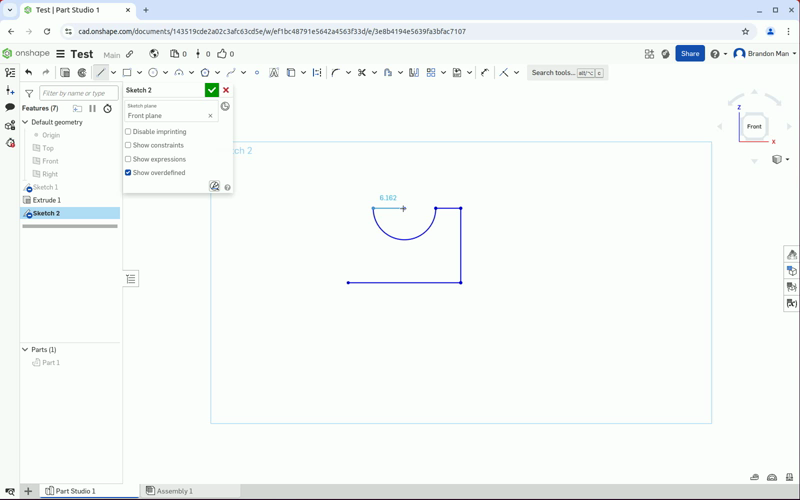
mouse_move(348, 208)
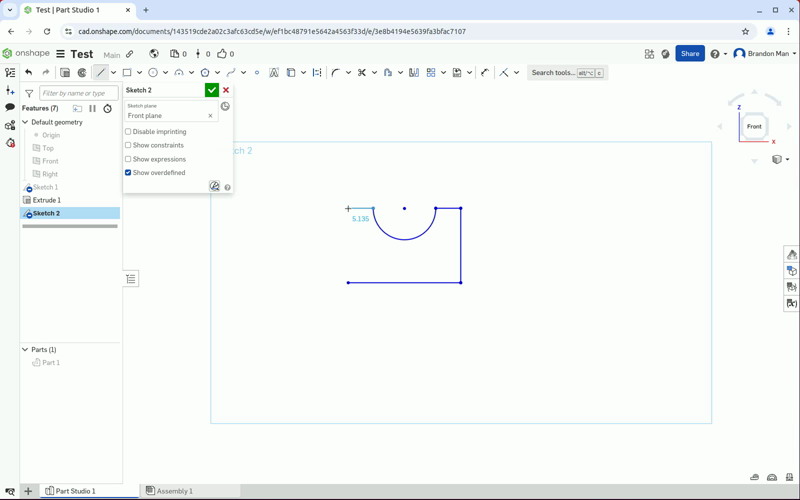
click(348, 208)
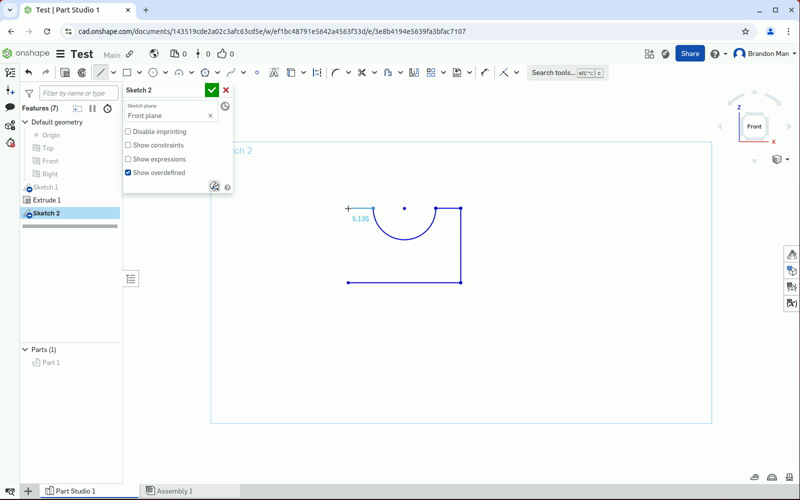
key_up(shift)
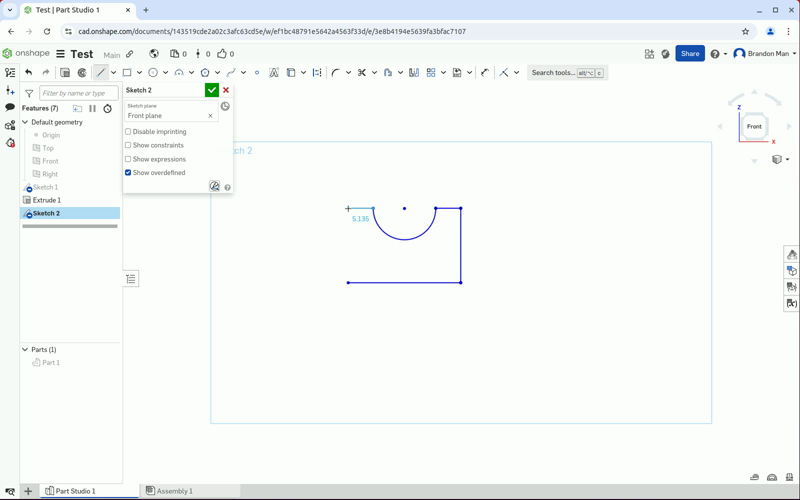
key_down(shift)
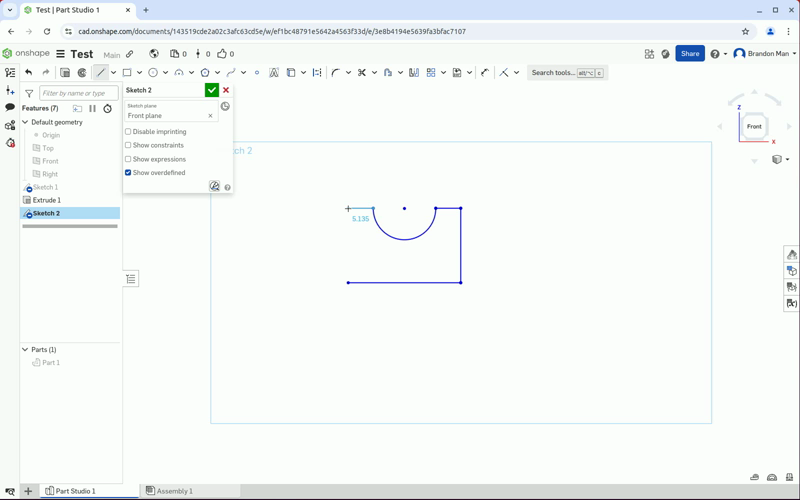
mouse_move(348, 282)
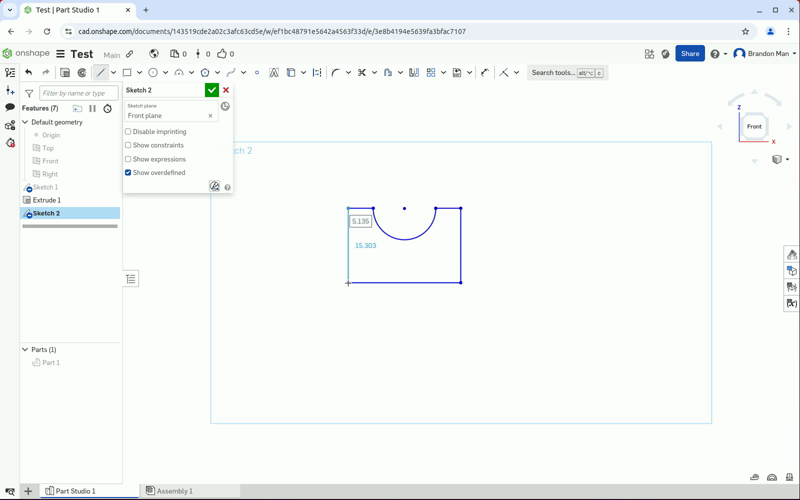
key_up(shift)
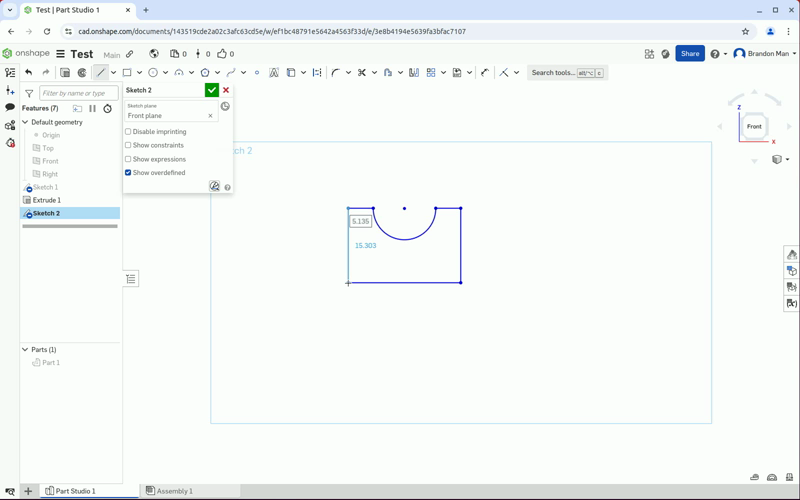
click(348, 282)
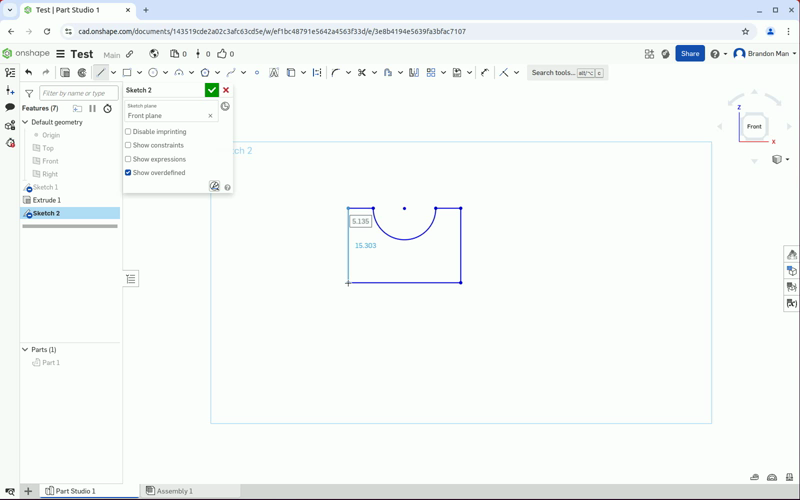
key(esc)
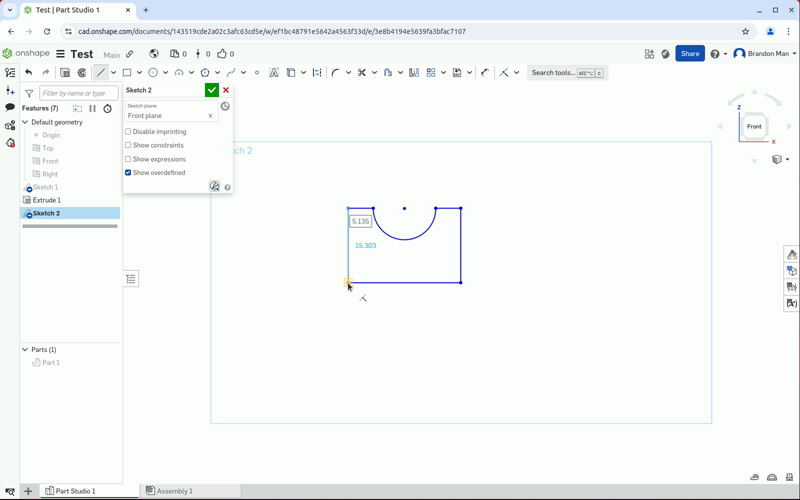
mouse_move(358, 220)
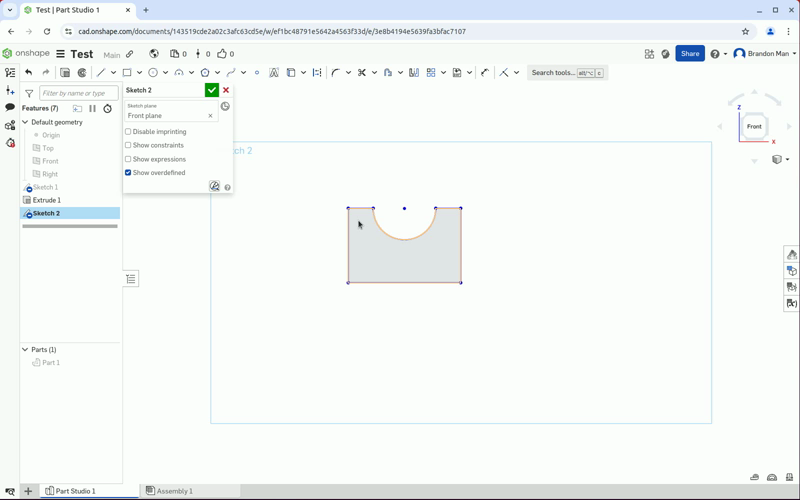
scroll(6)
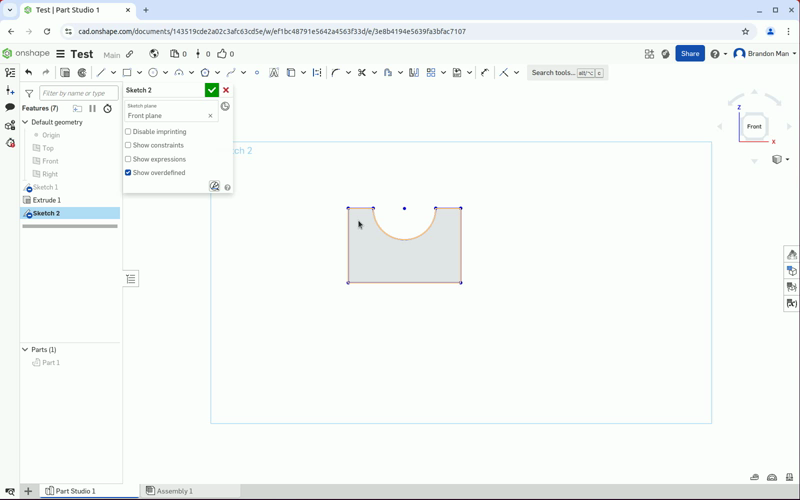
scroll(6)
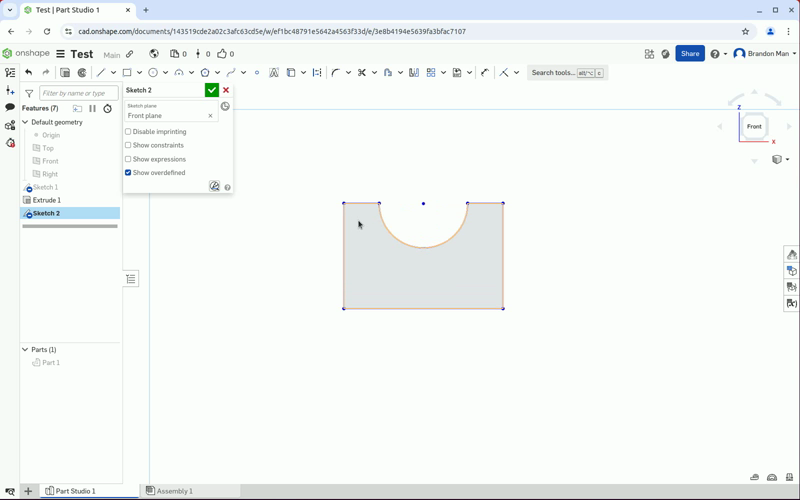
scroll(6)
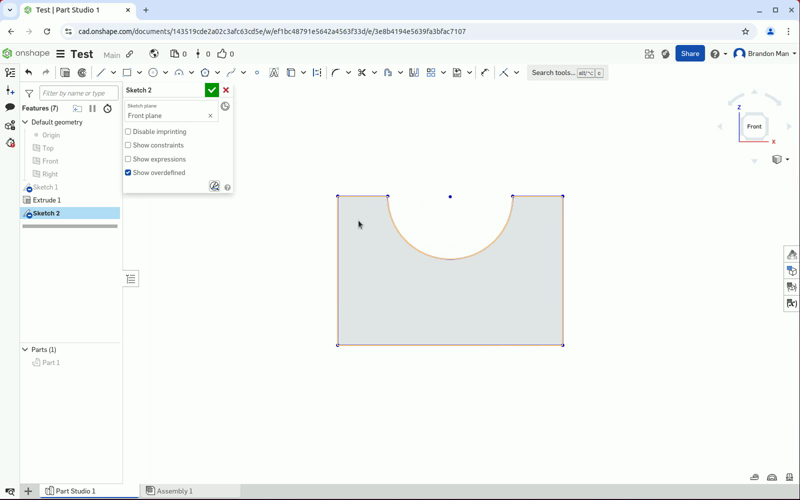
scroll(6)
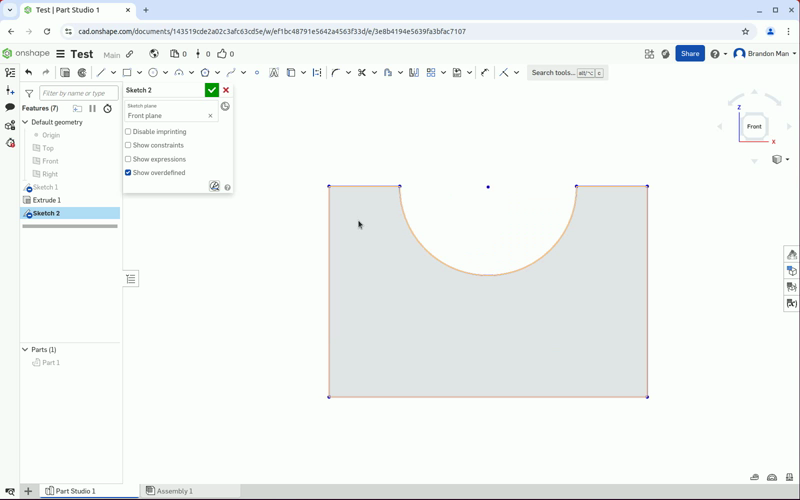
scroll(6)
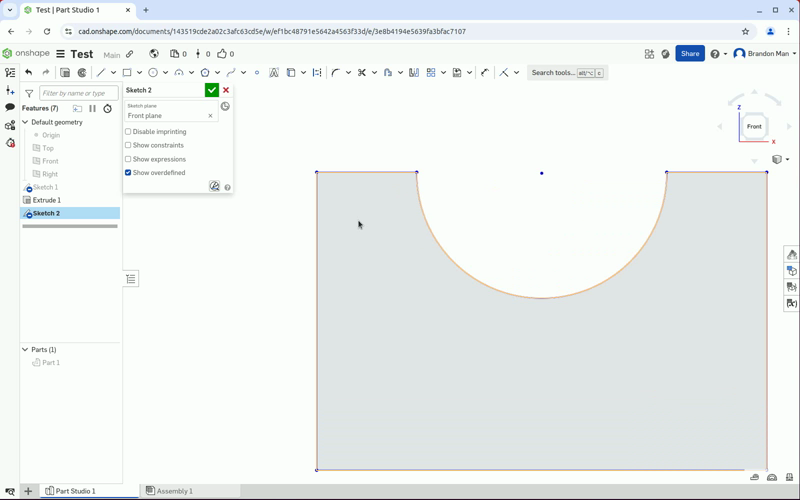
scroll(6)
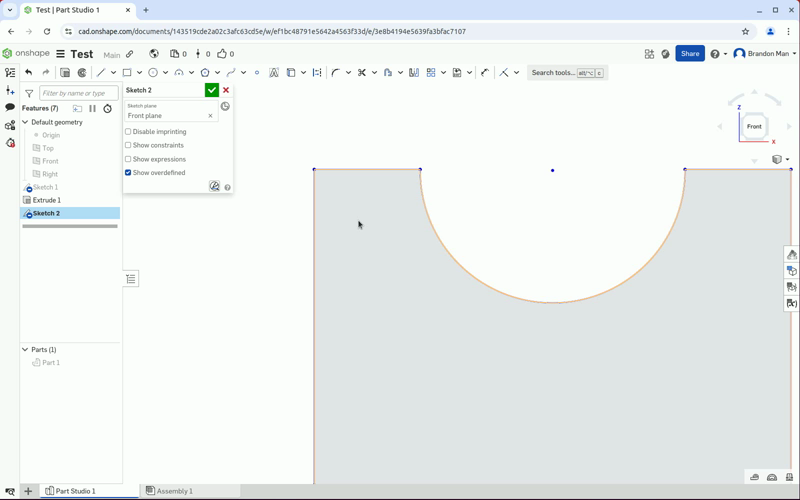
scroll(6)
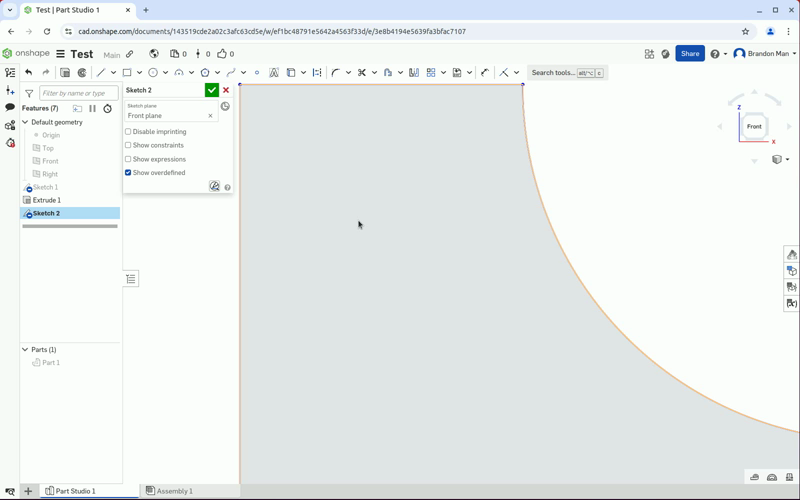
click(358, 220)
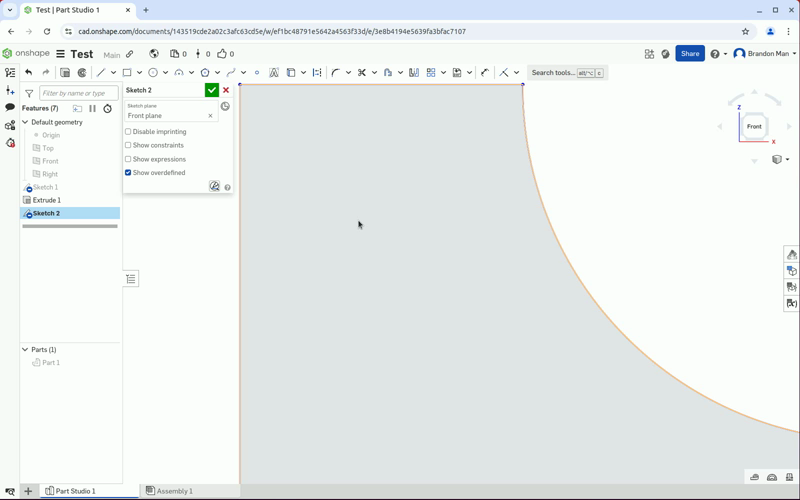
scroll(-6)
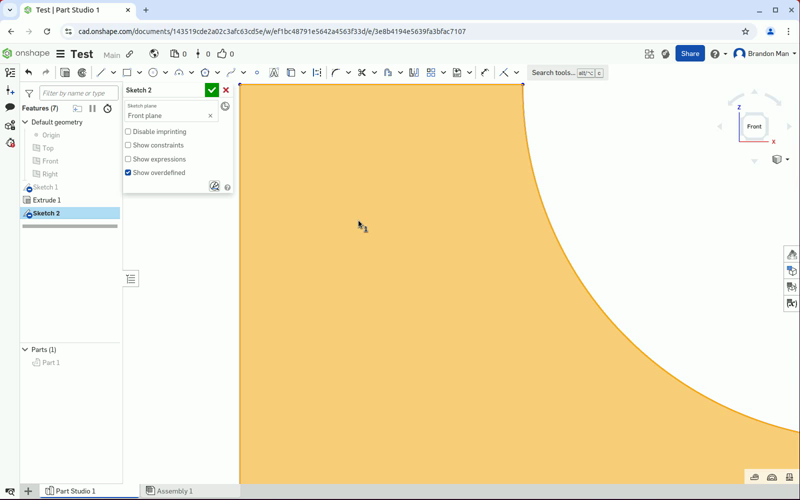
scroll(-6)
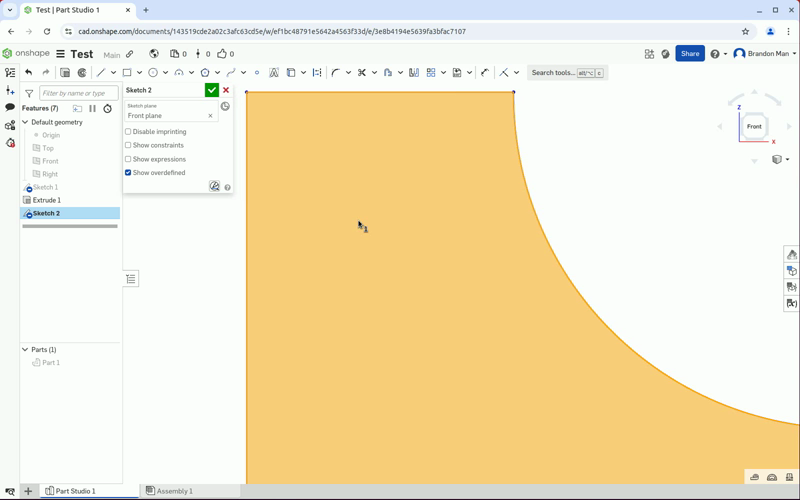
scroll(-6)
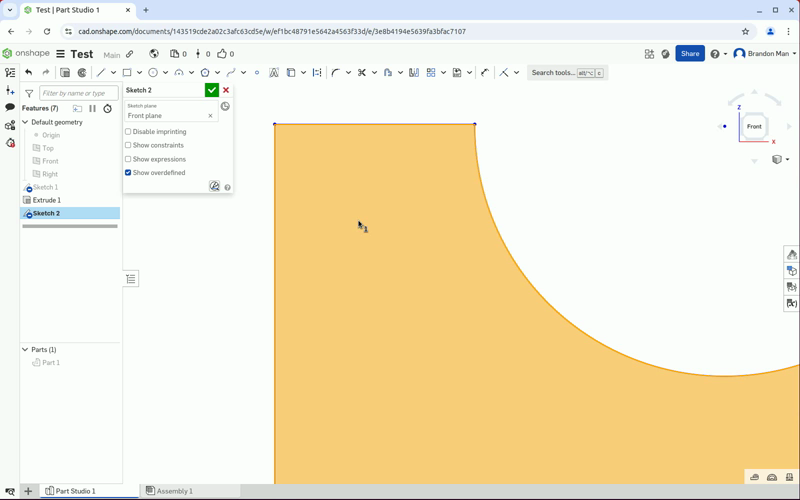
scroll(-6)
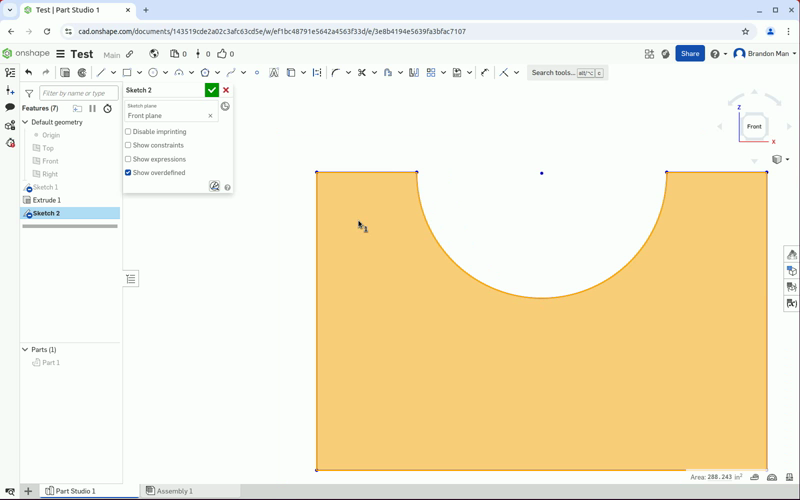
scroll(-6)
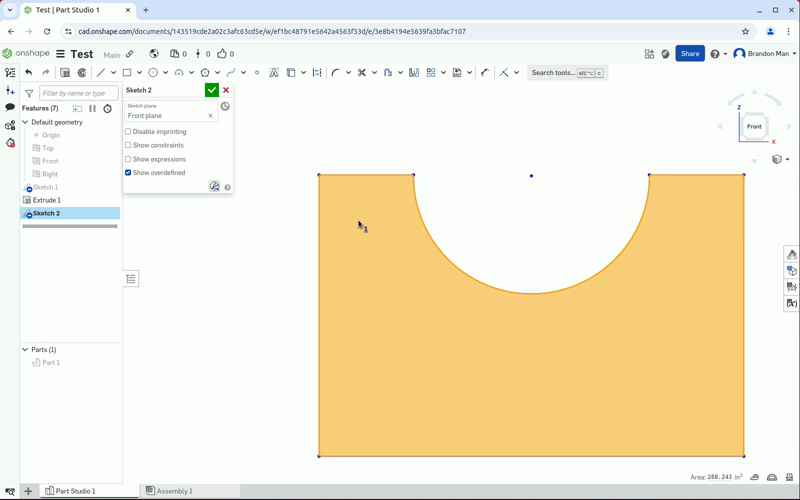
scroll(-6)
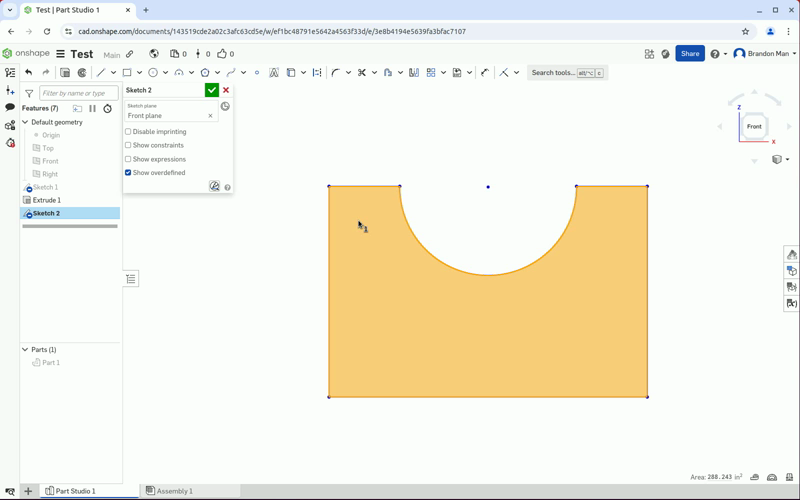
scroll(-6)
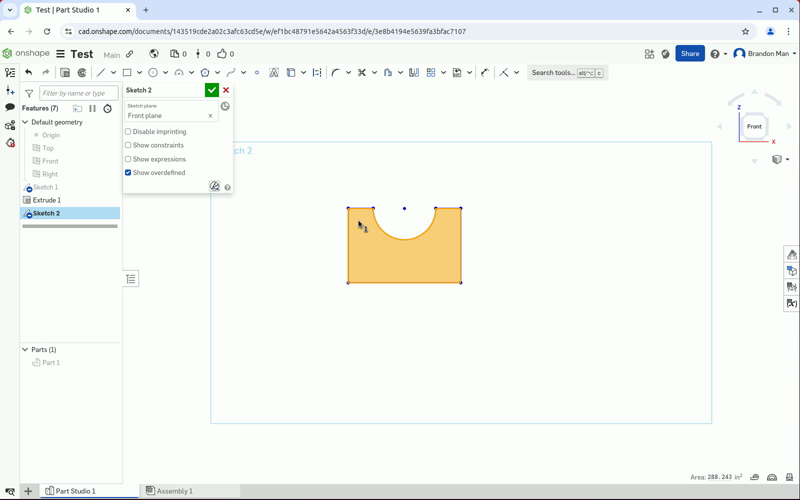
mouse_move(73, 352)
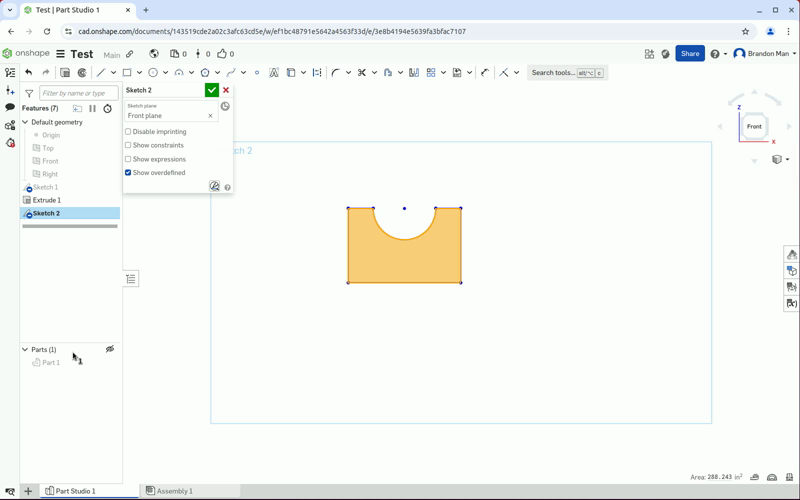
key(shift+y)
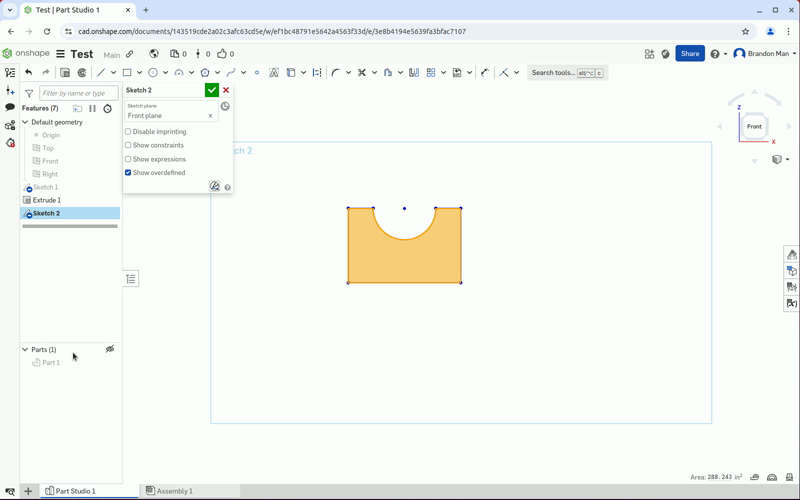
key(shift+e)
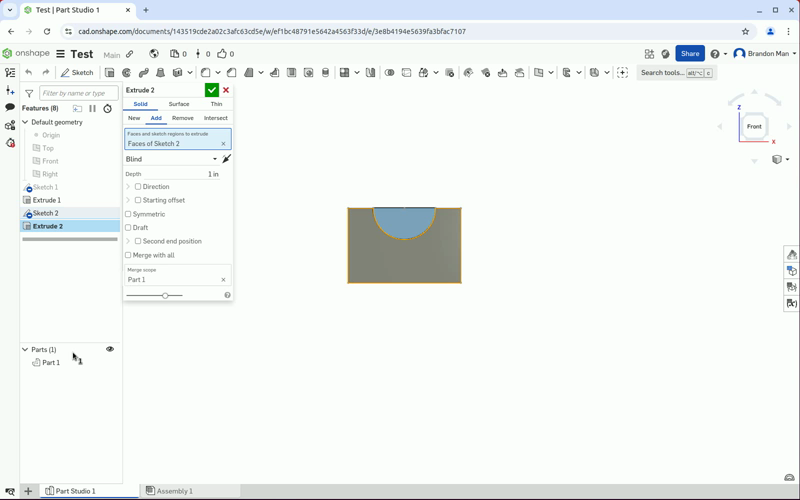
mouse_move(143, 106)
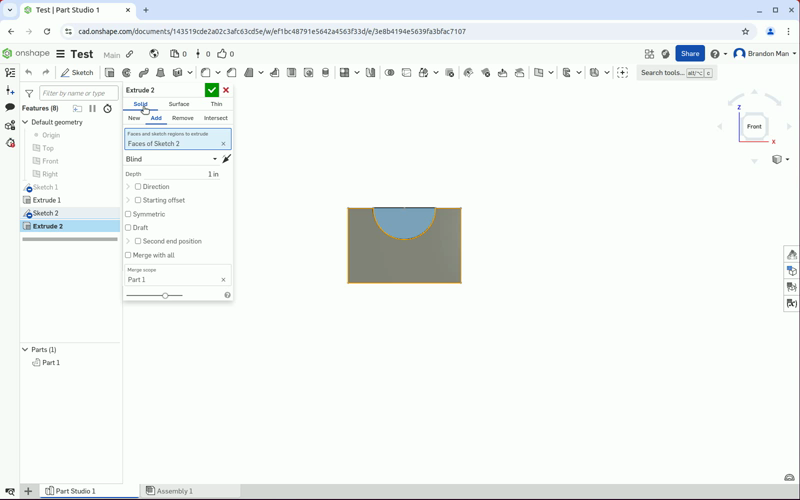
click(143, 106)
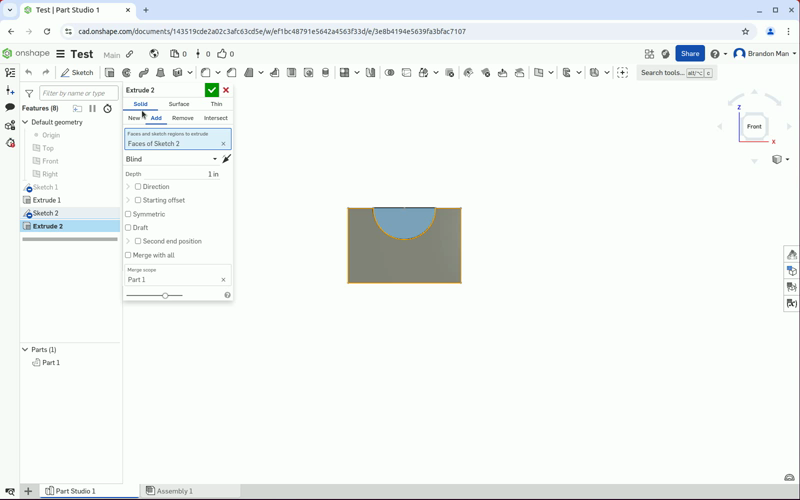
mouse_move(137, 120)
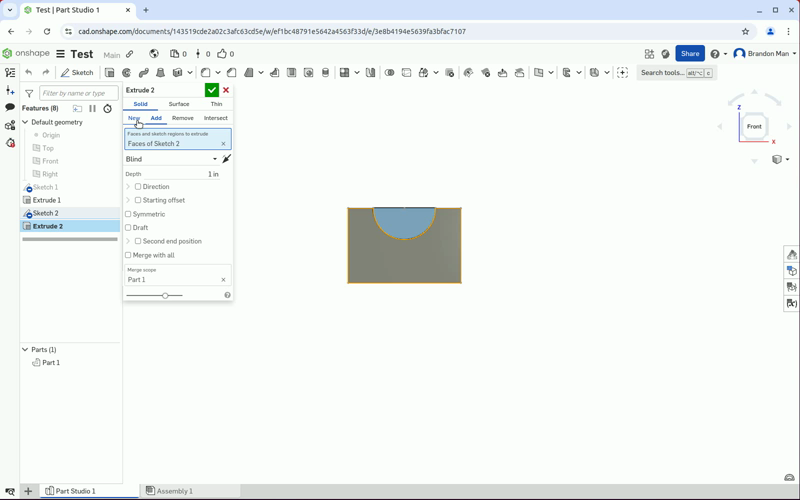
click(137, 120)
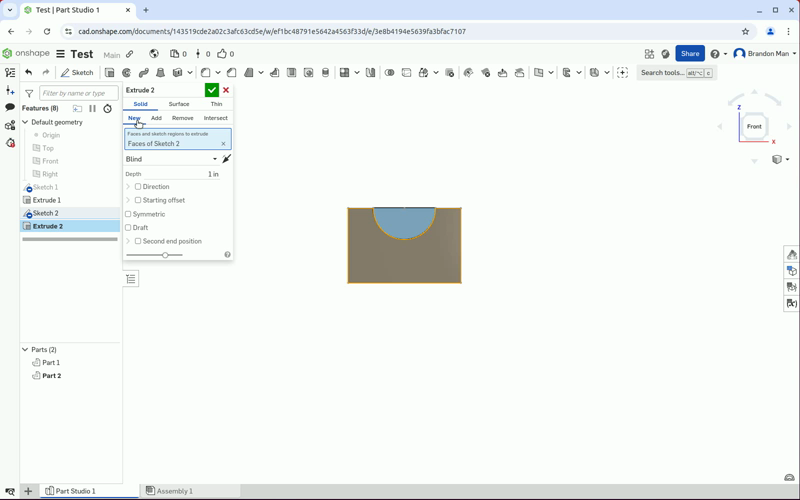
key(tab, 4)
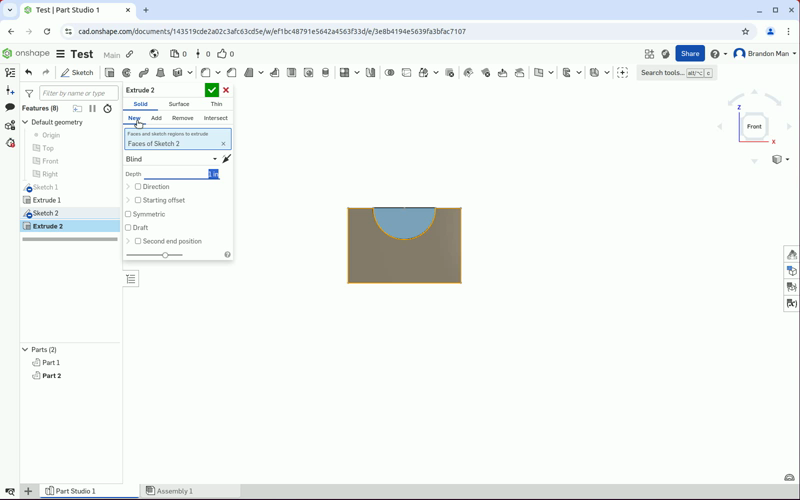
text(10.351)
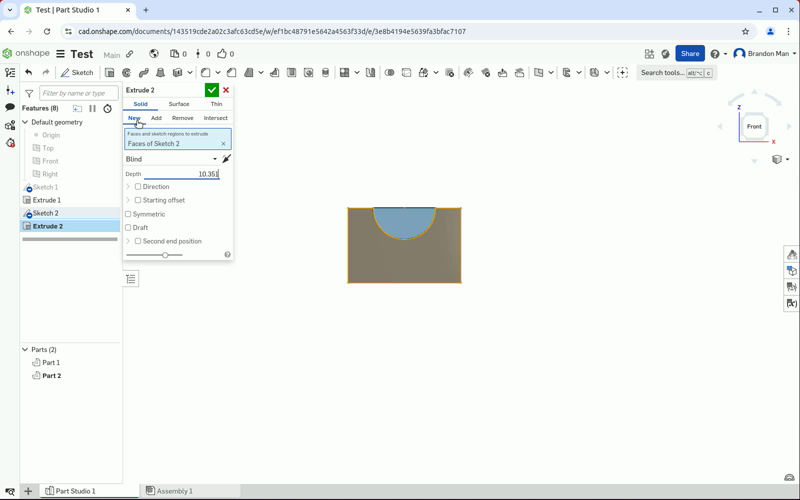
key(enter)
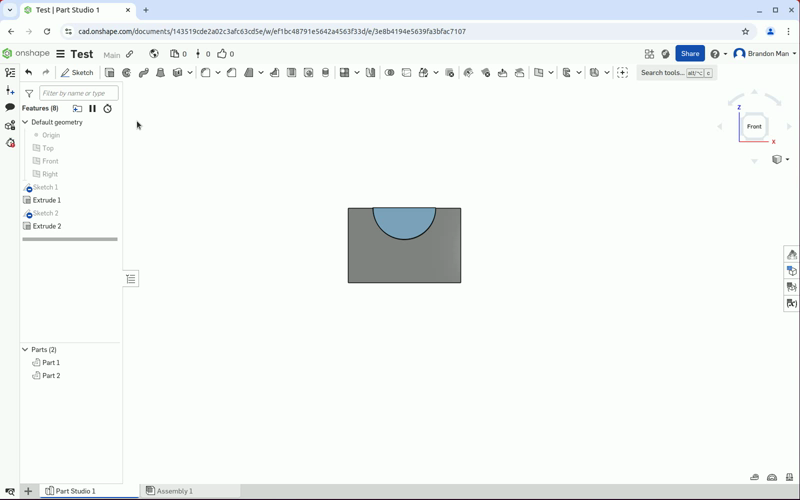
key(shift+h)
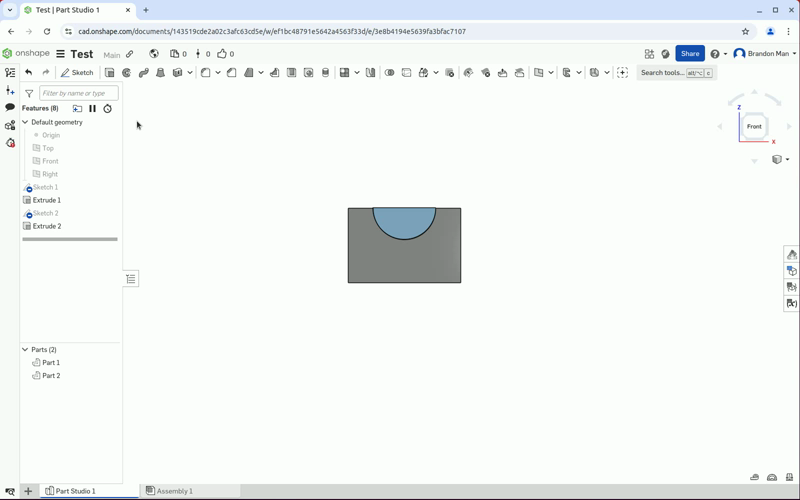
key(shift+h)
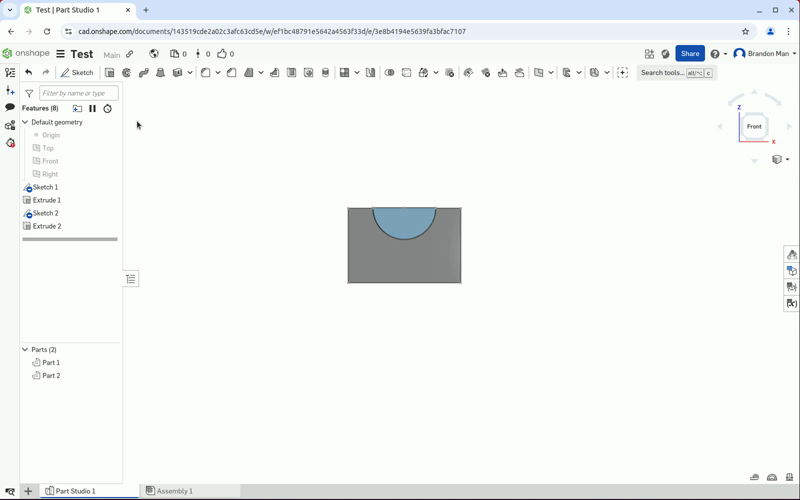
key(shift+7)
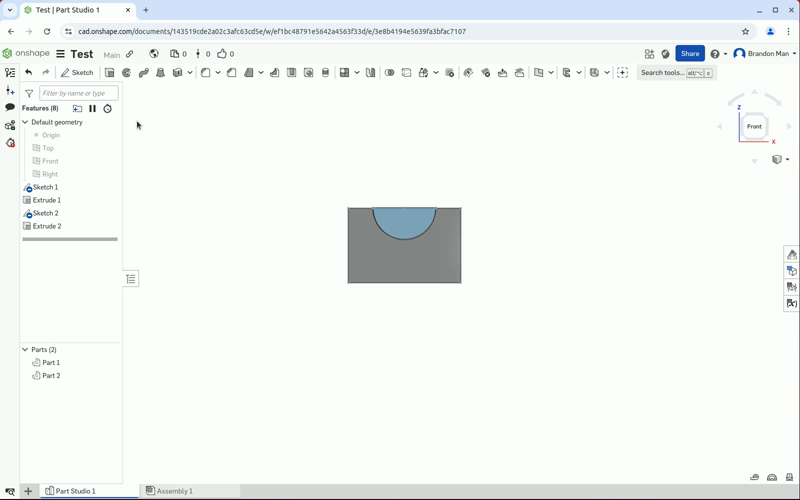
key(left, 2)
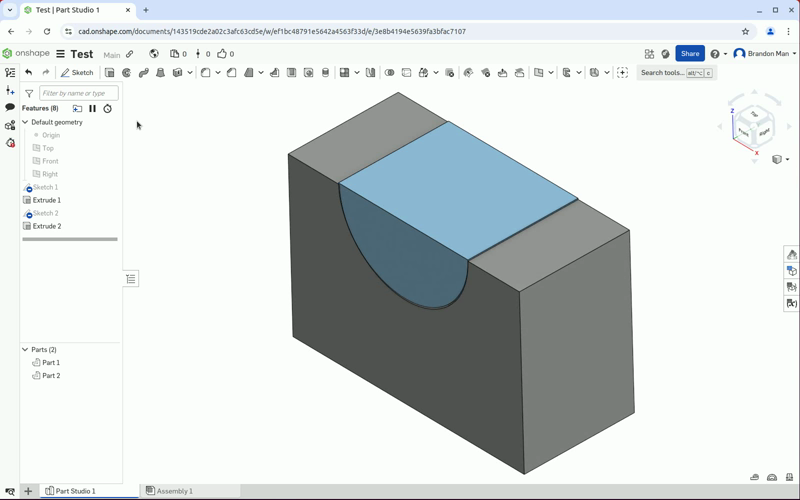
key(down, 2)
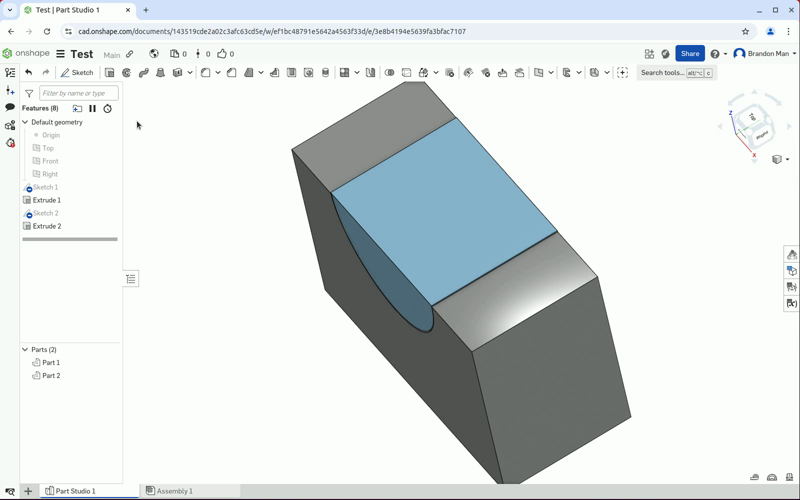
key(up, 2)
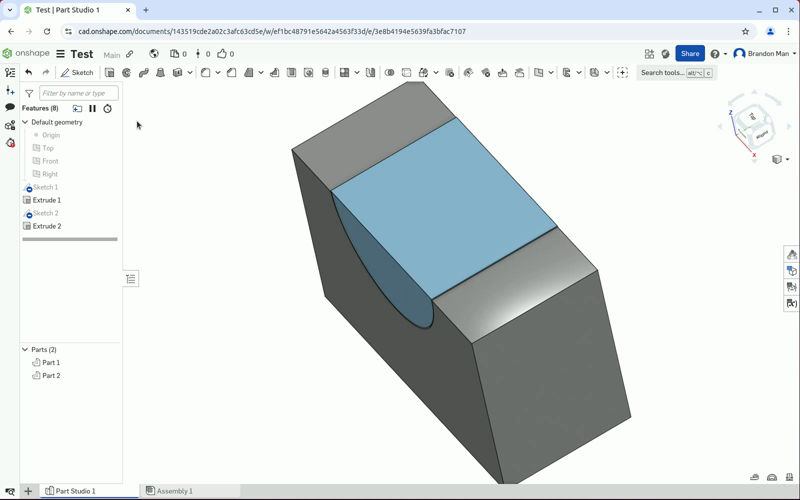
key(right, 2)
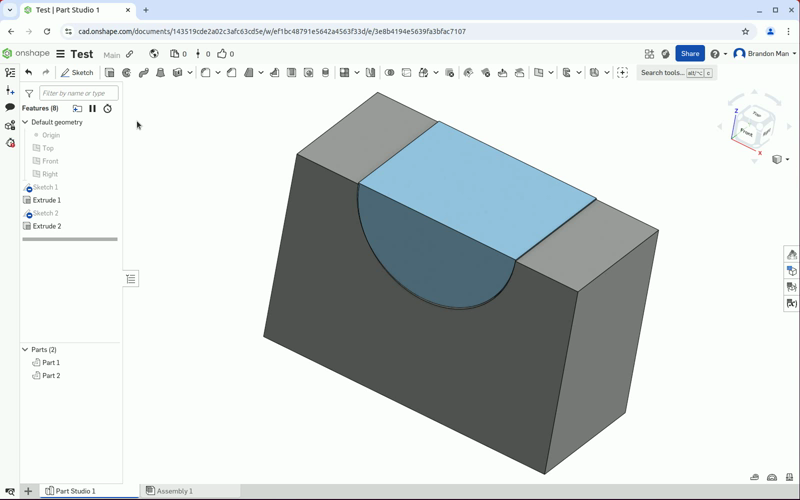
mouse_move(73, 189)
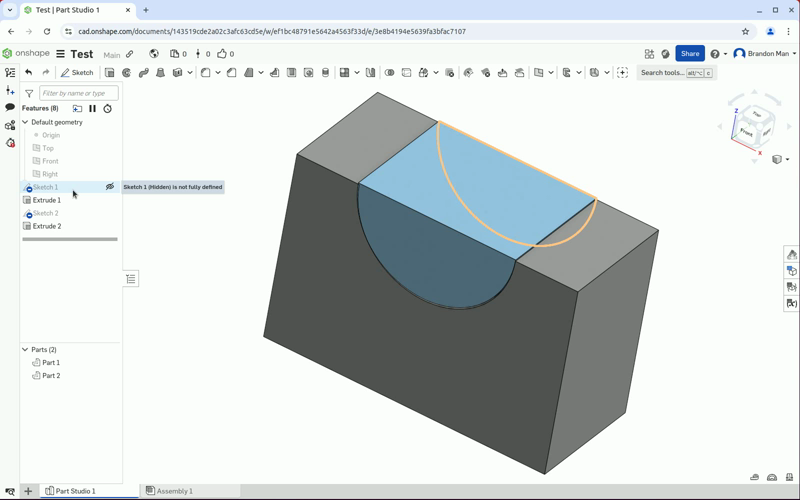
click(73, 189)